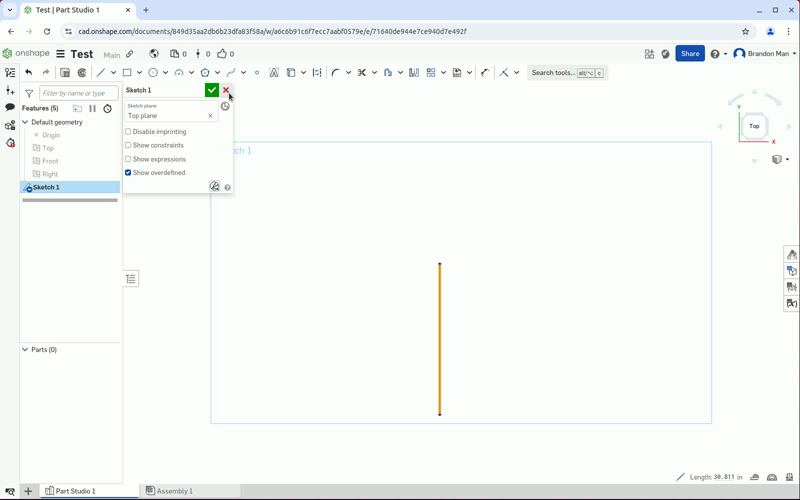
key(shift+h)
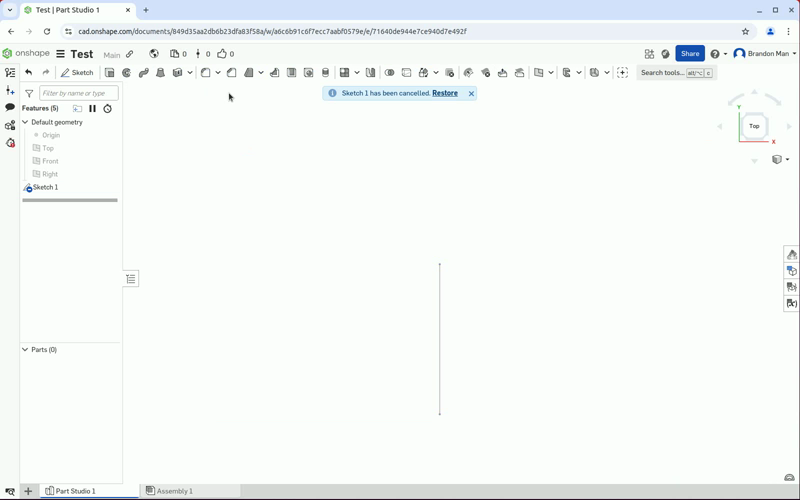
key(shift+s)
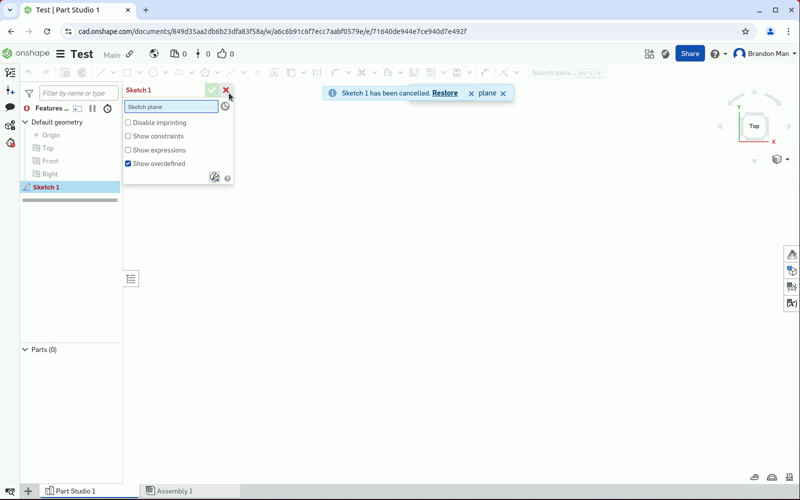
mouse_move(73, 150)
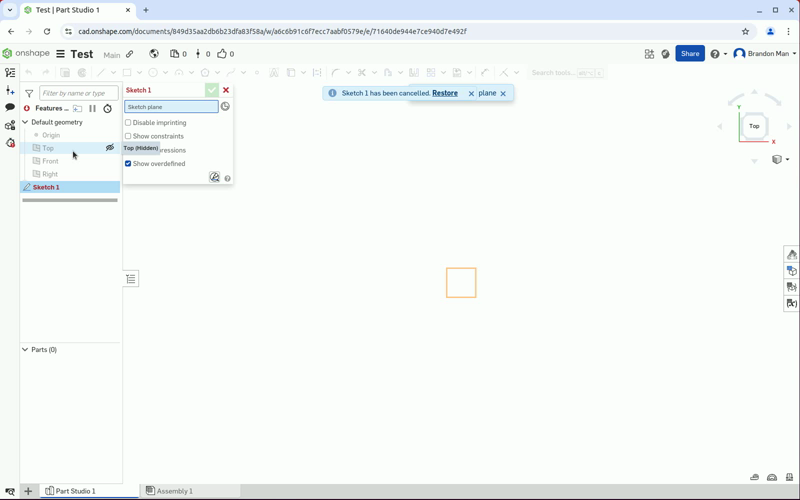
click(73, 150)
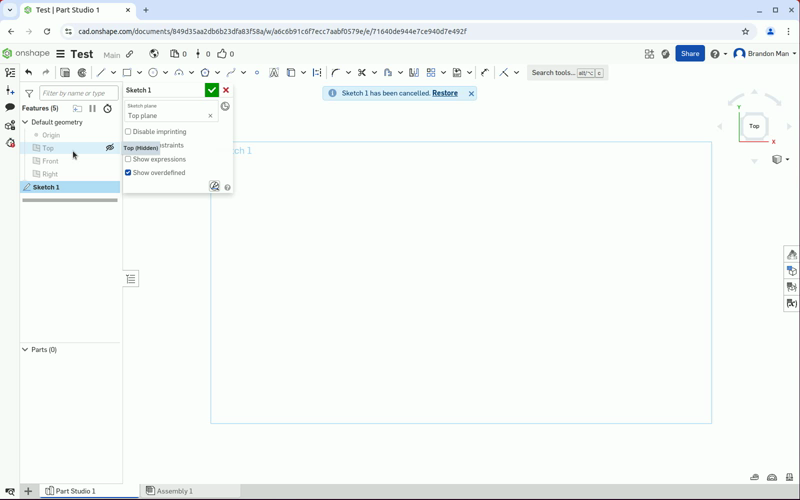
mouse_move(73, 352)
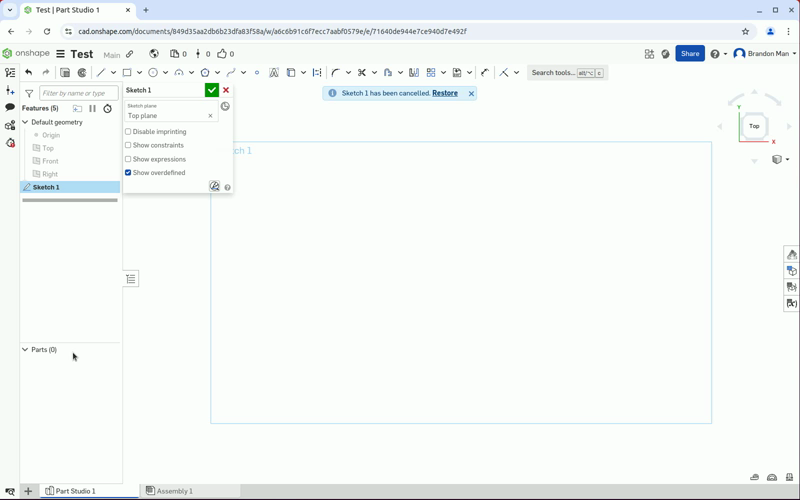
key(y)
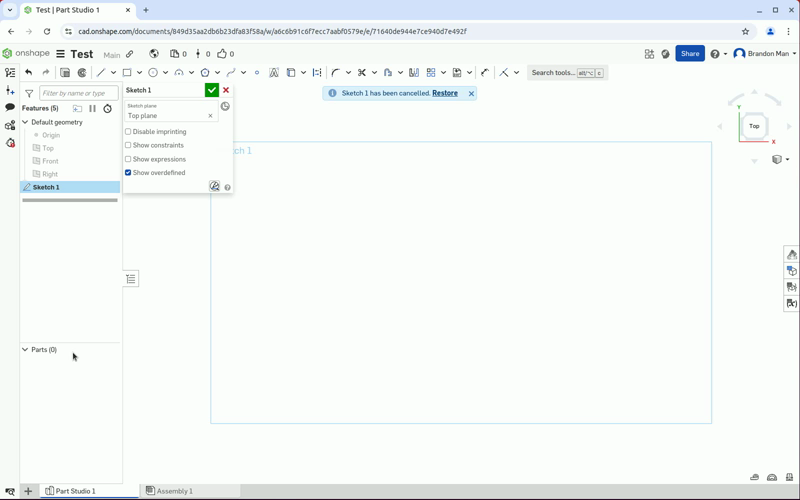
key(l)
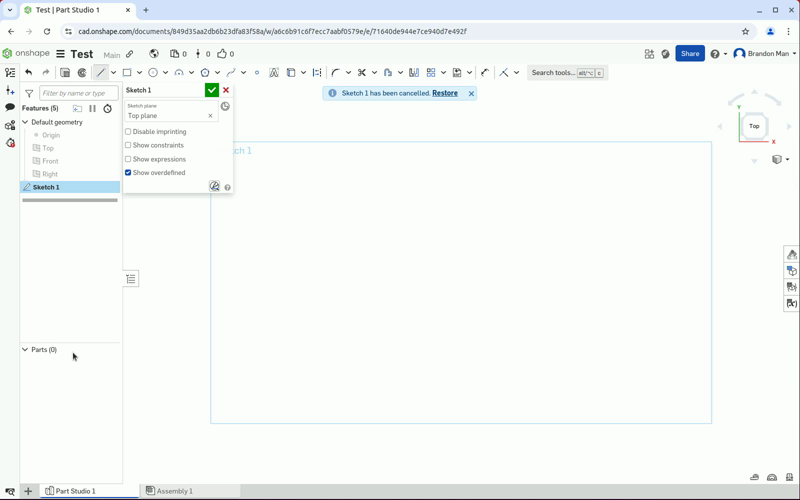
key_down(shift)
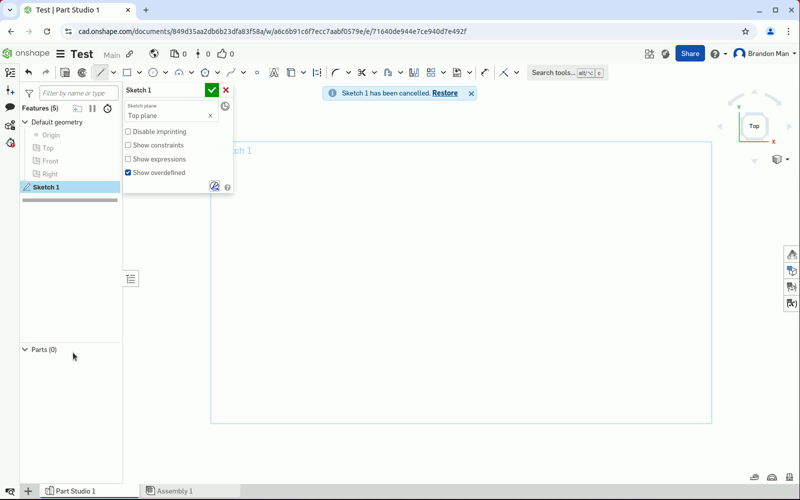
mouse_move(349, 282)
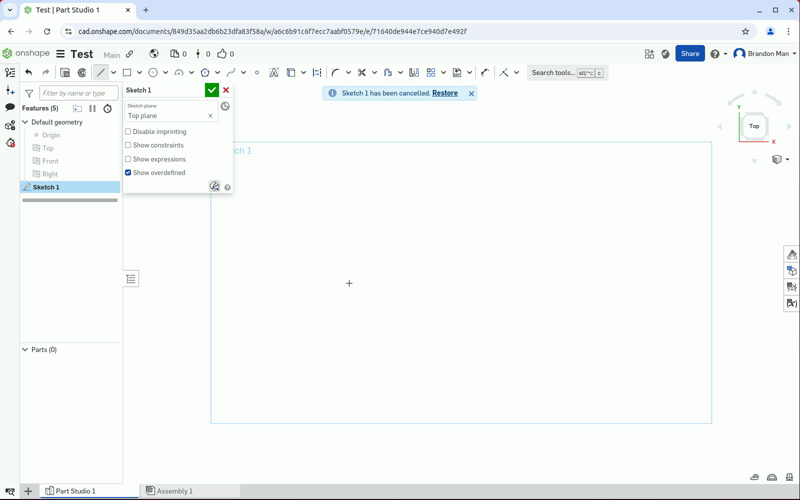
click(349, 282)
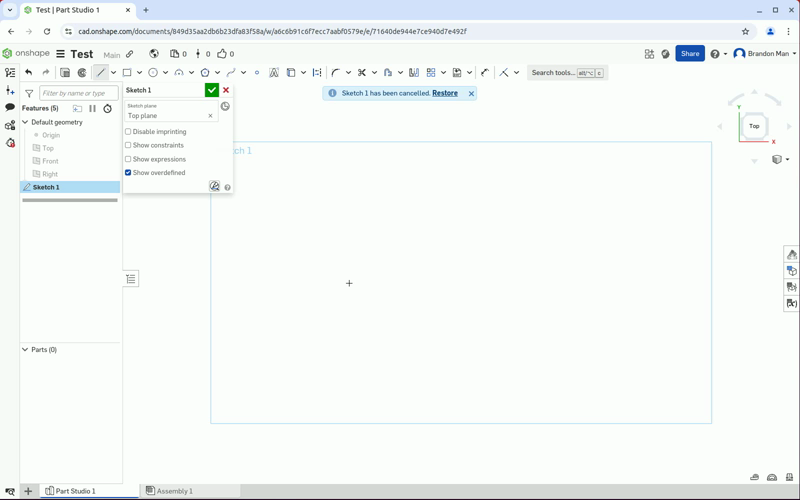
key_up(shift)
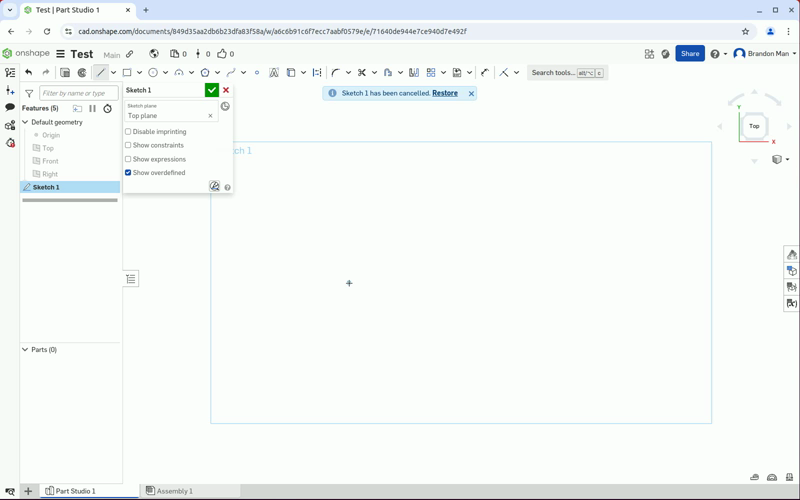
key_down(shift)
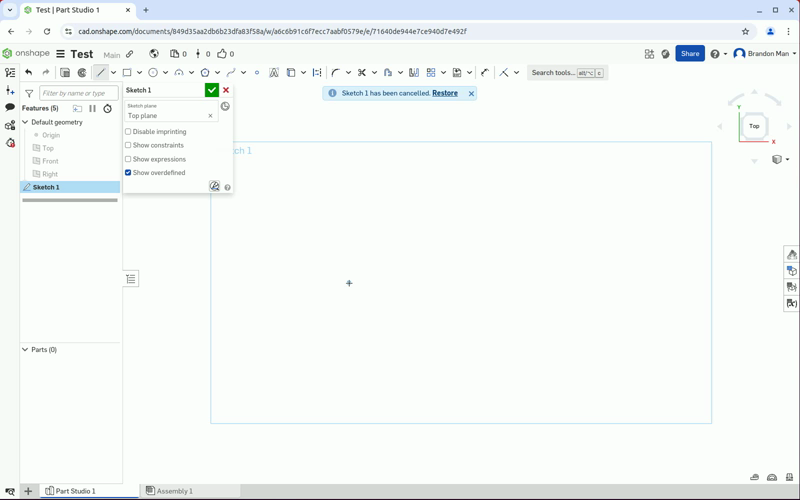
mouse_move(405, 378)
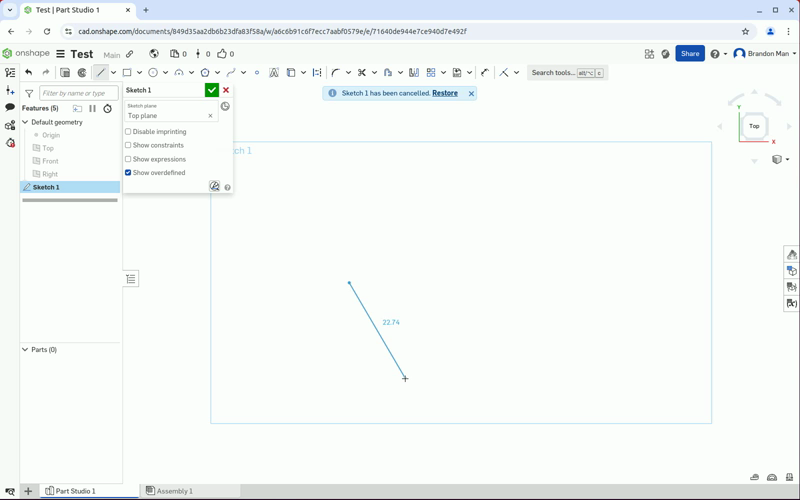
click(405, 378)
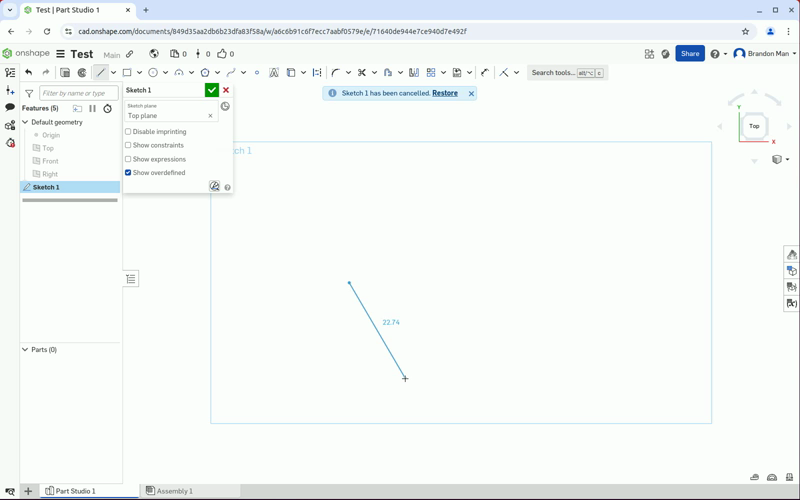
key_up(shift)
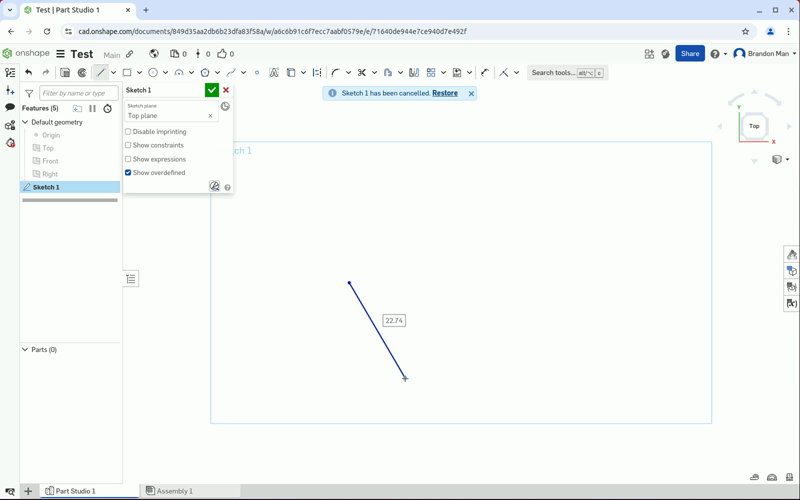
key_down(shift)
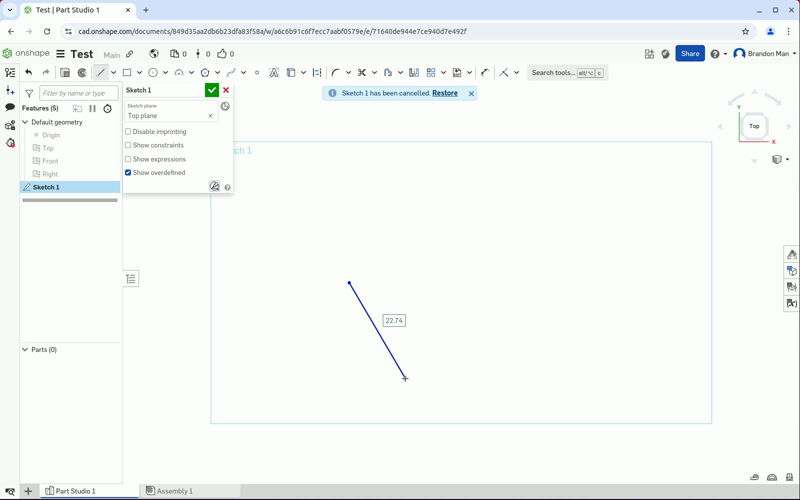
mouse_move(514, 378)
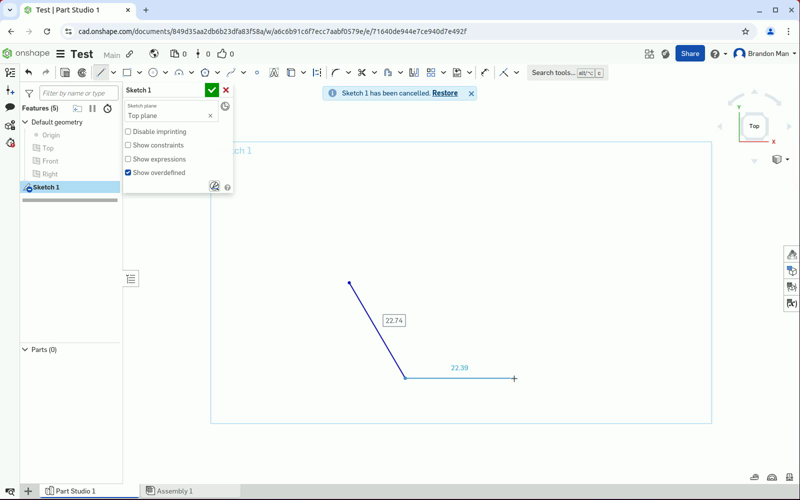
click(514, 378)
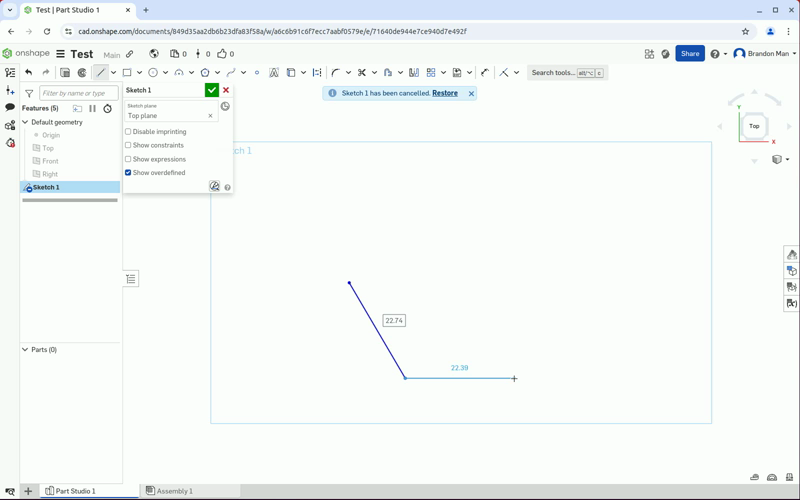
key_up(shift)
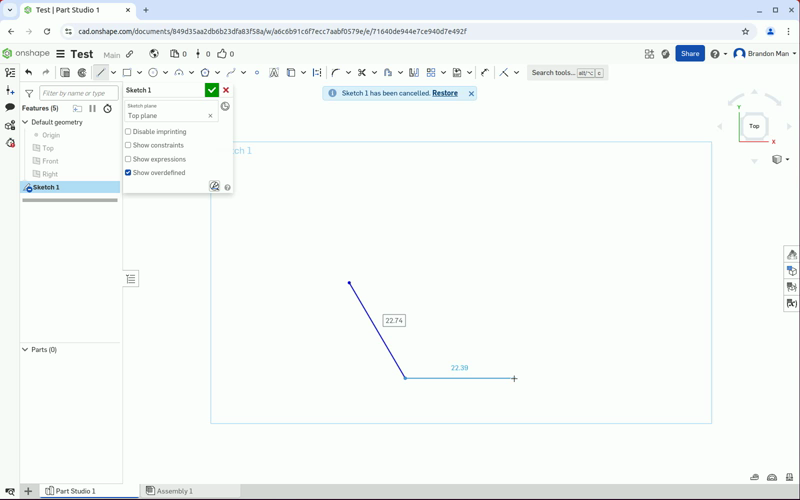
key_down(shift)
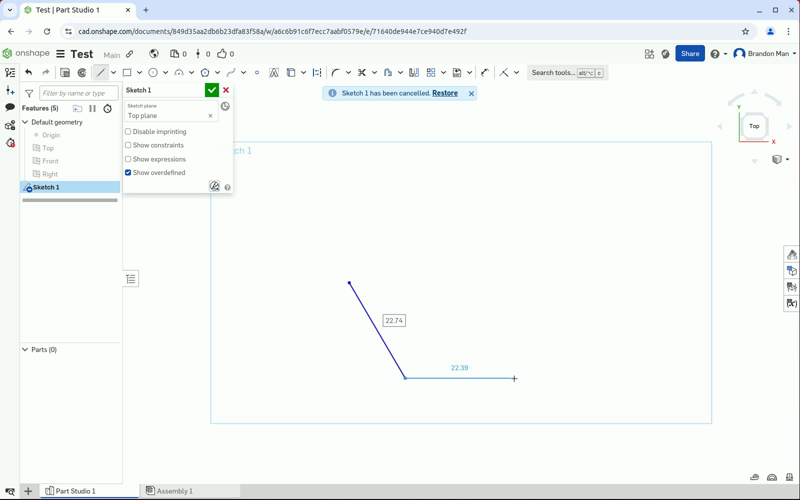
mouse_move(569, 282)
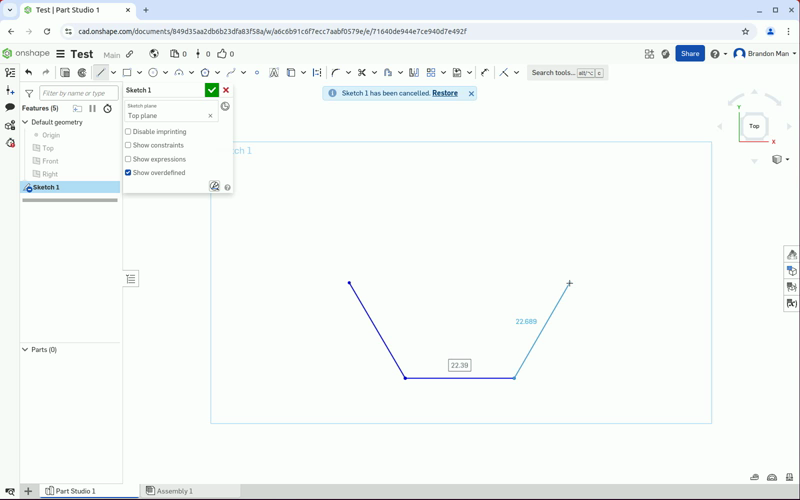
click(569, 282)
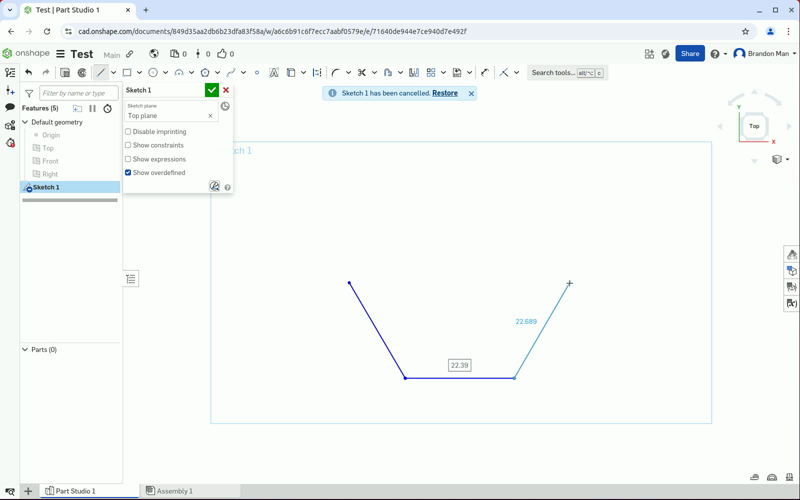
key_up(shift)
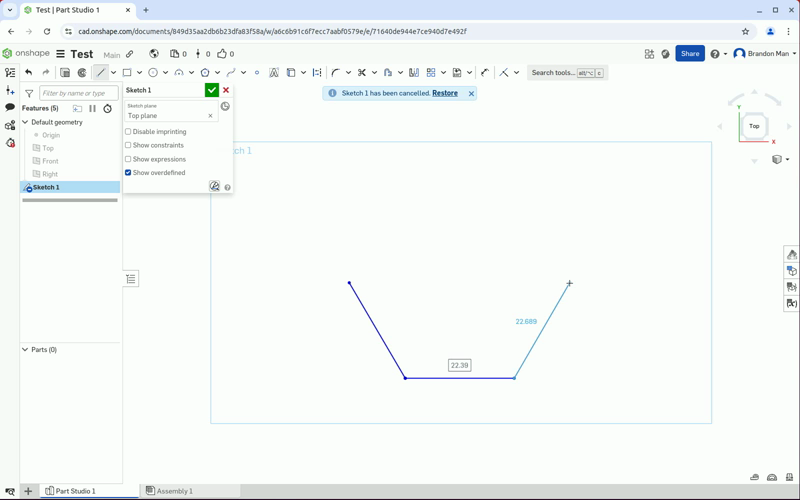
key_down(shift)
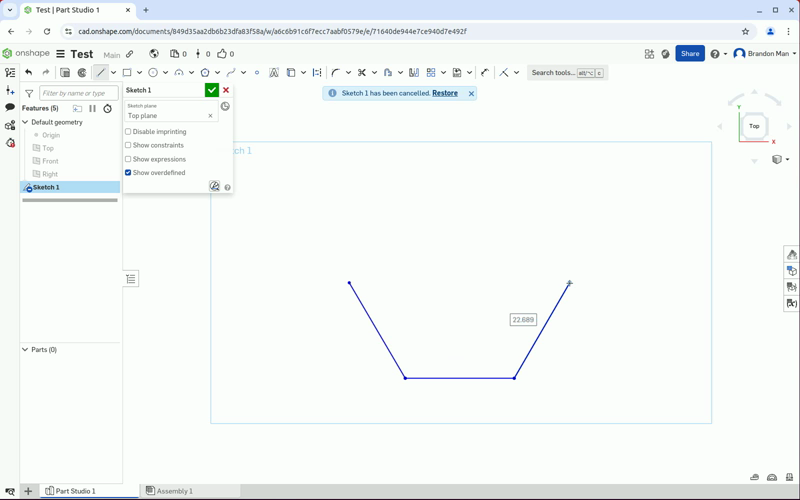
mouse_move(514, 187)
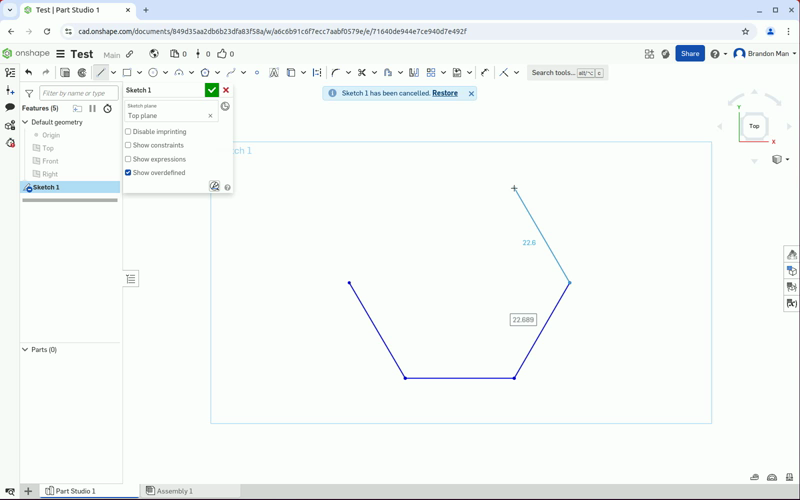
click(514, 187)
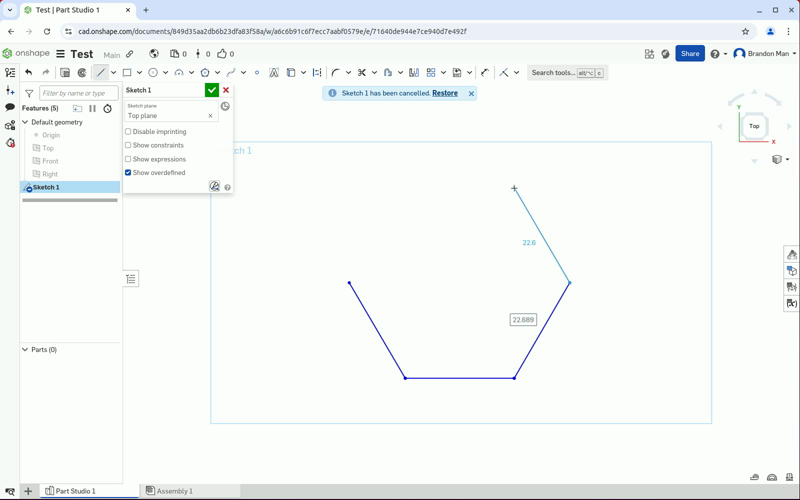
key_up(shift)
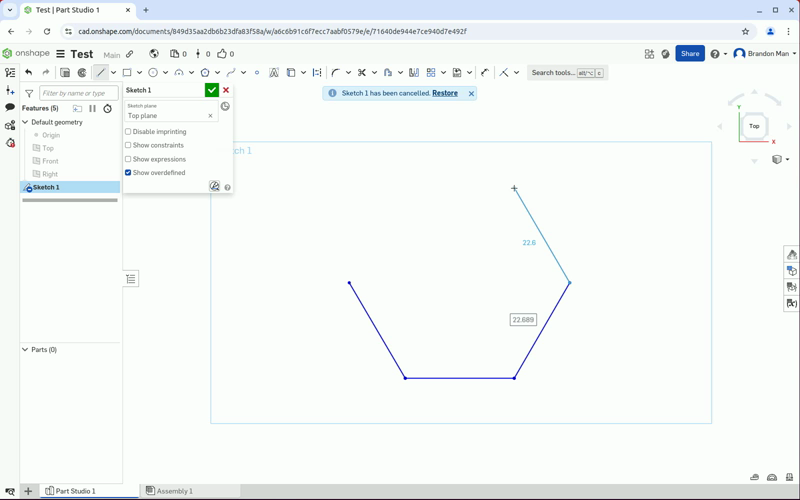
key_down(shift)
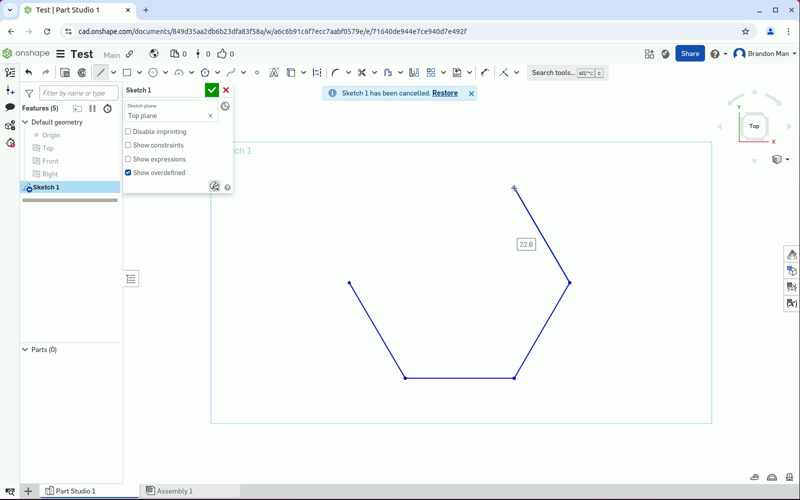
mouse_move(405, 187)
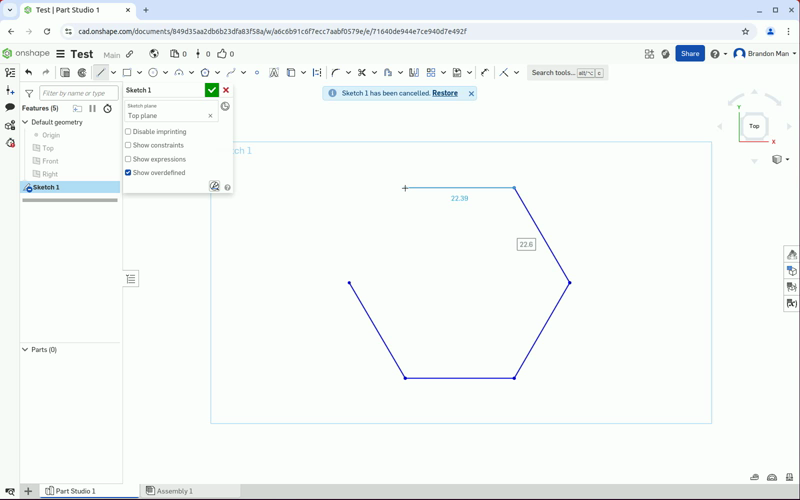
click(405, 187)
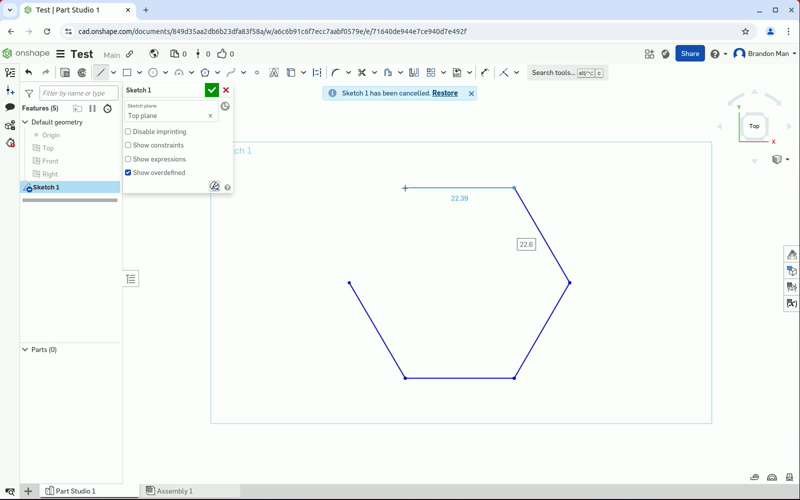
key_up(shift)
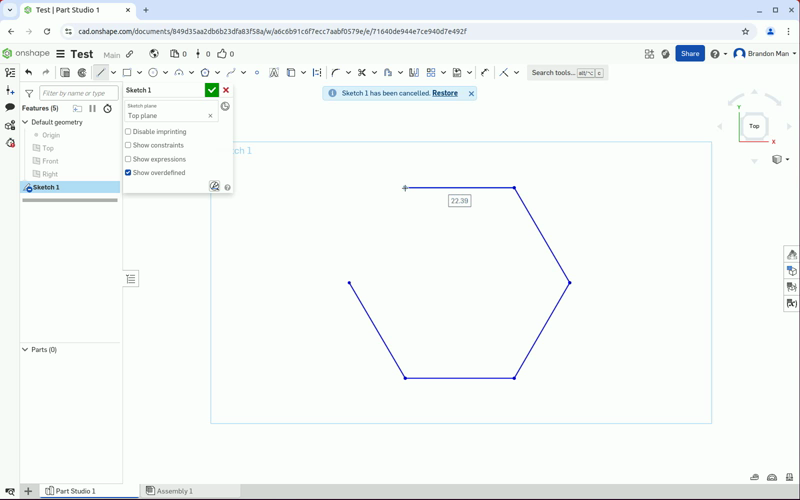
key_down(shift)
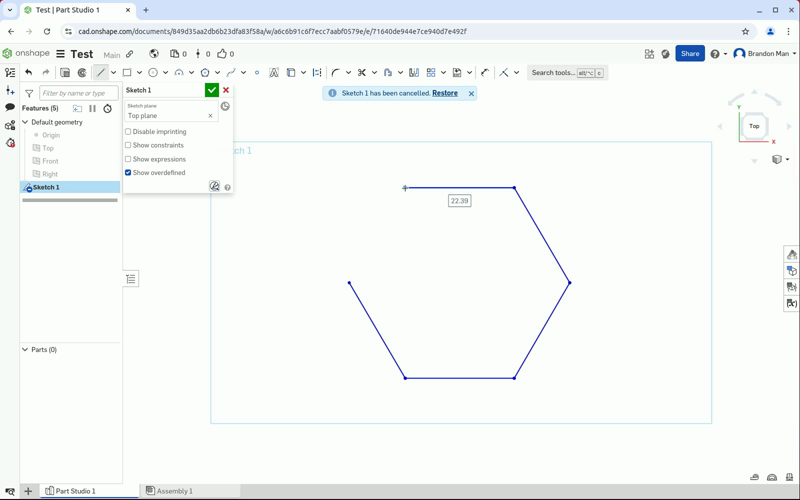
mouse_move(349, 282)
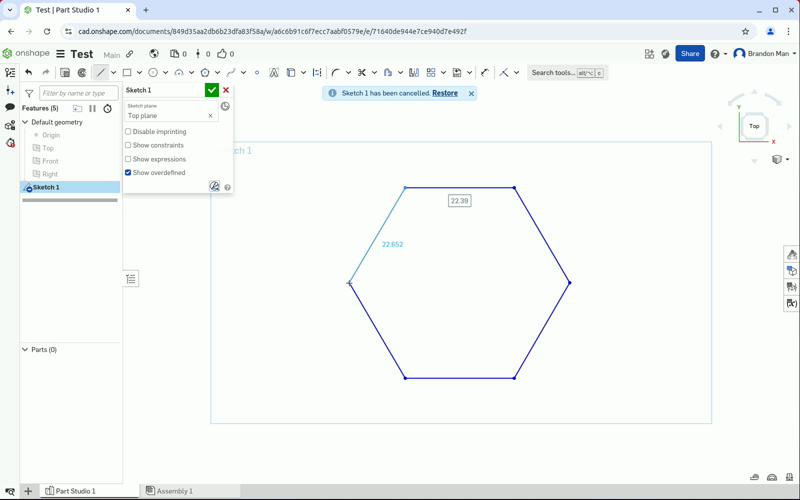
key_up(shift)
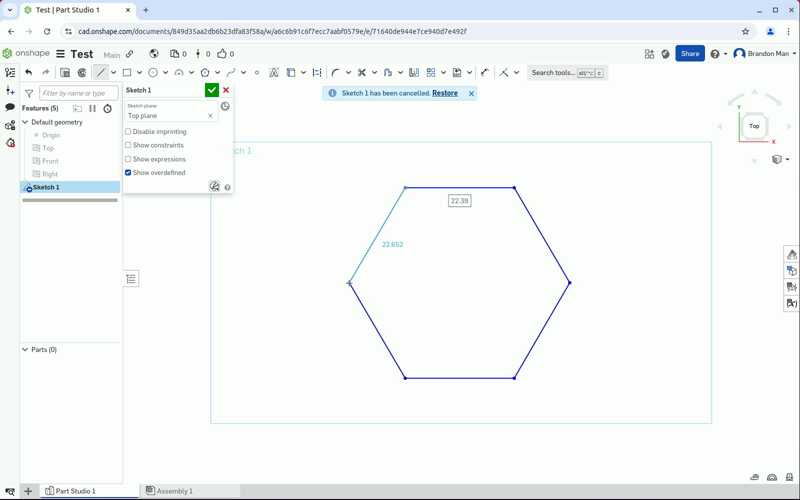
click(349, 282)
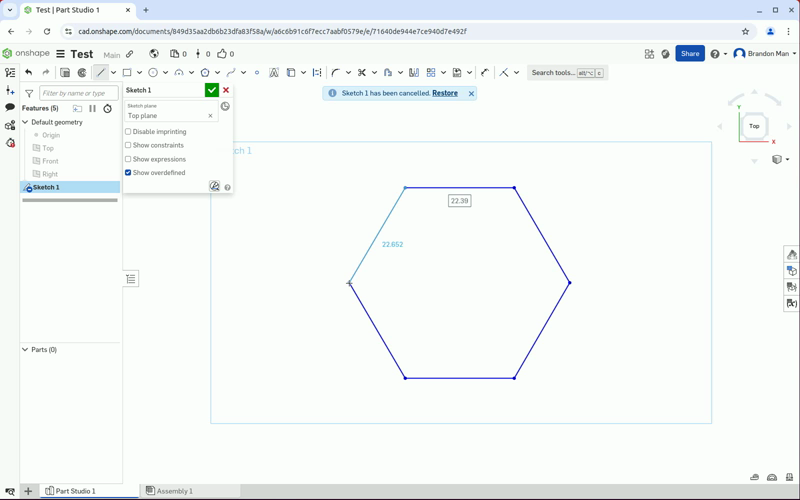
key(esc)
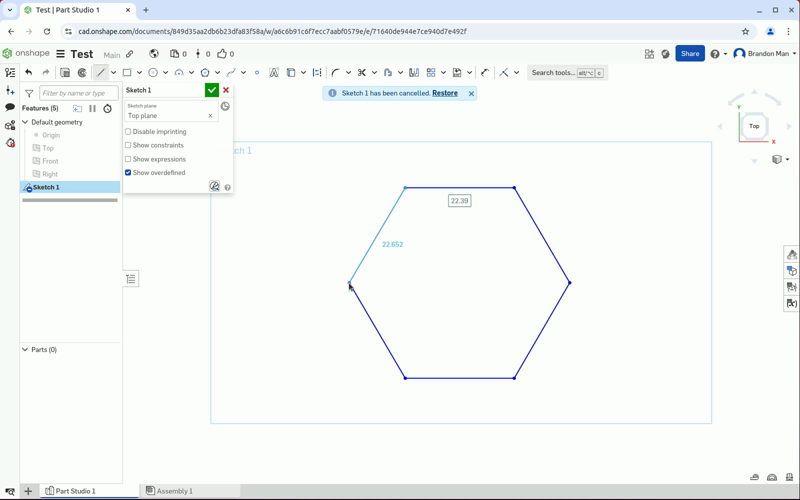
mouse_move(407, 329)
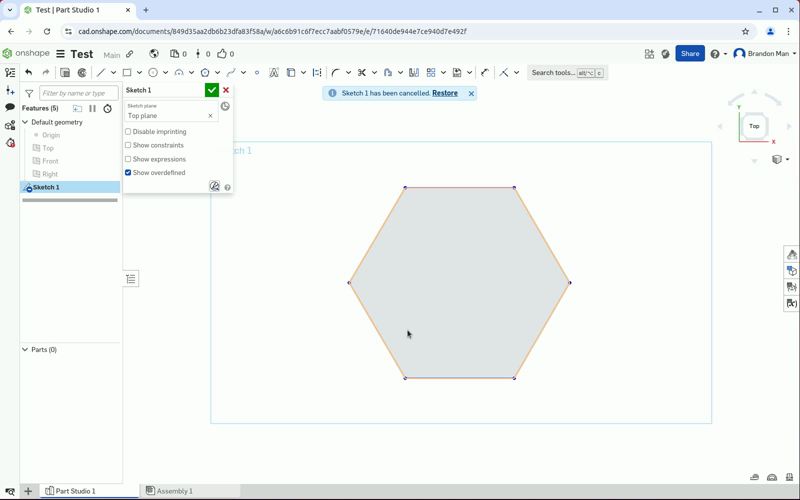
click(407, 329)
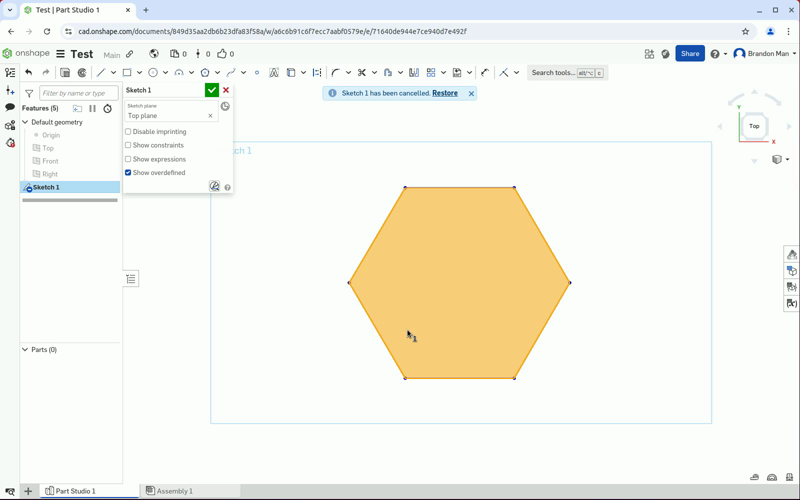
mouse_move(73, 352)
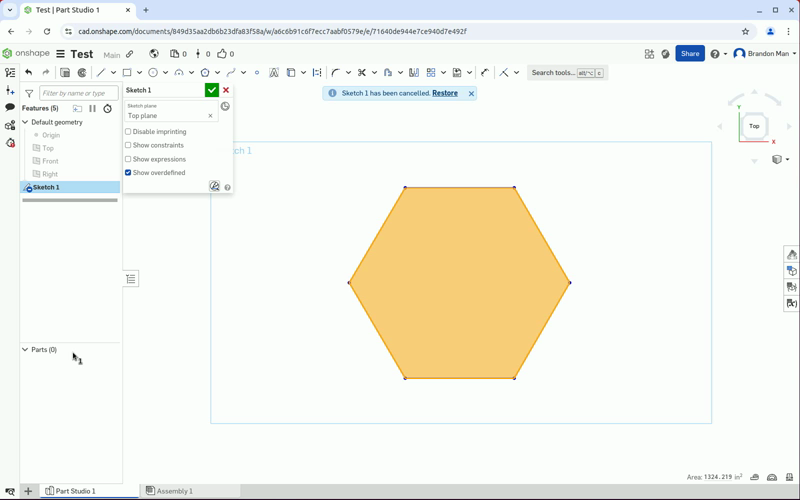
key(shift+y)
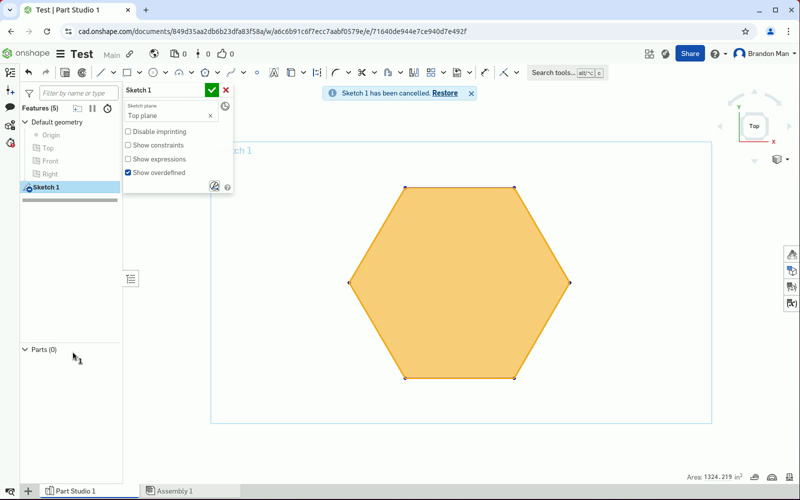
key(shift+e)
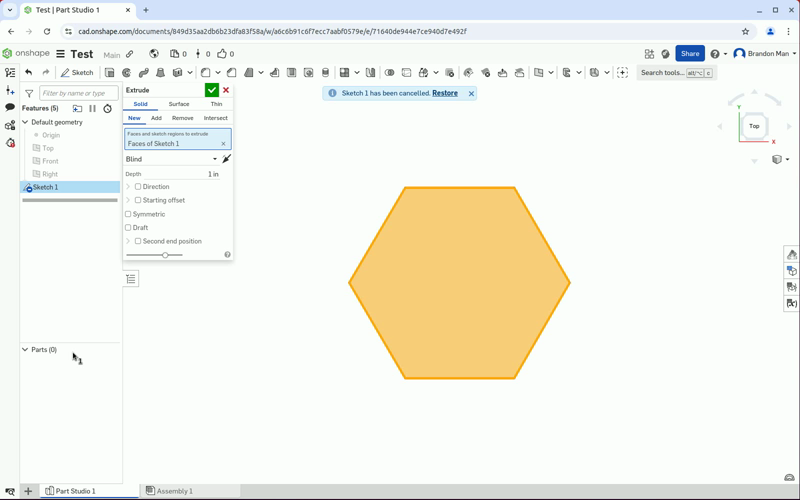
mouse_move(143, 106)
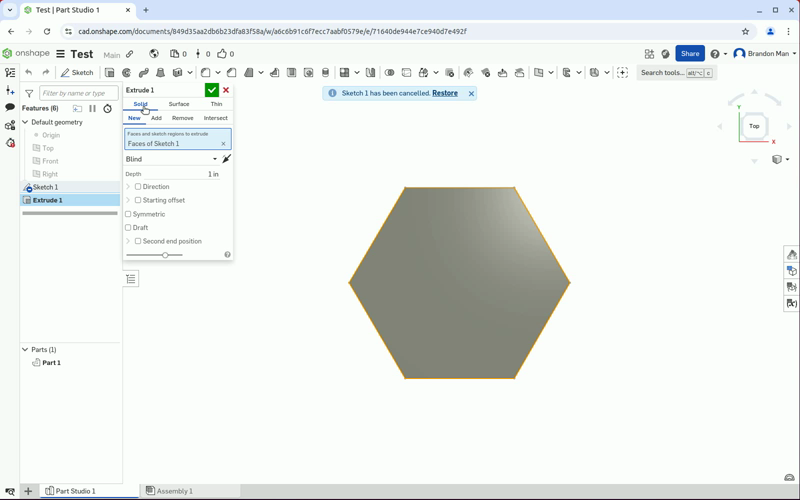
click(143, 106)
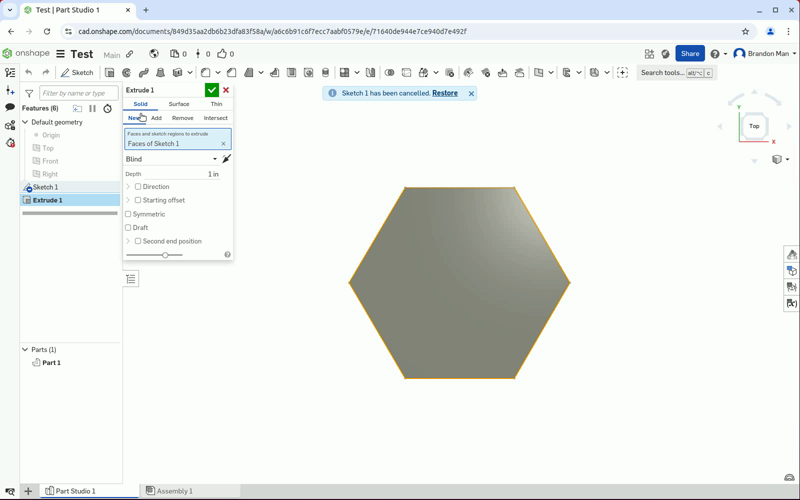
mouse_move(137, 120)
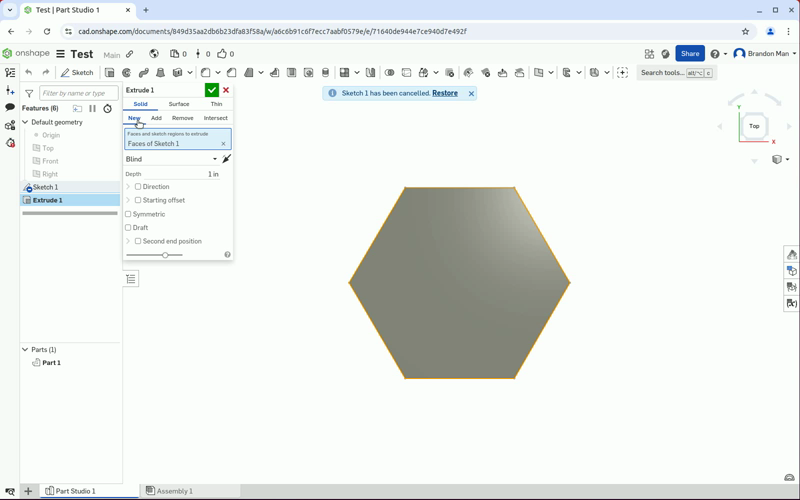
click(137, 120)
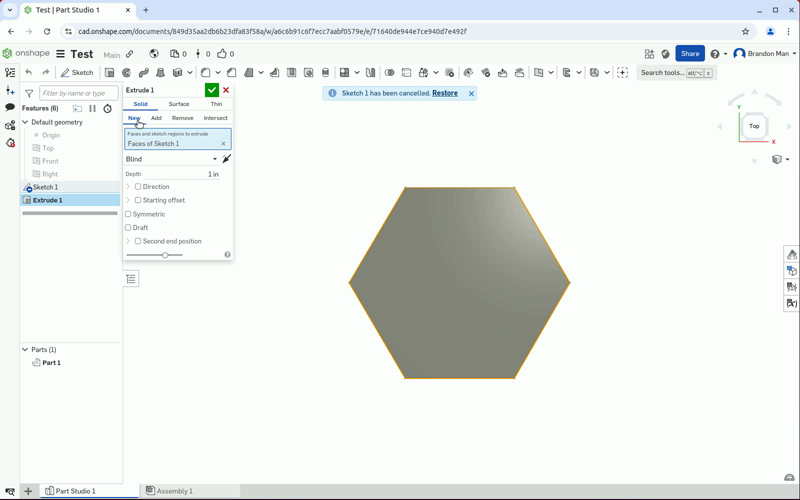
key(tab, 4)
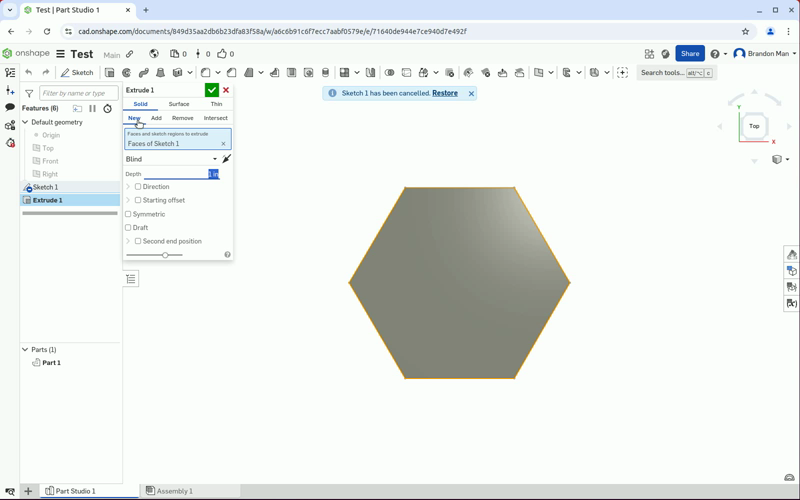
text(15.405)
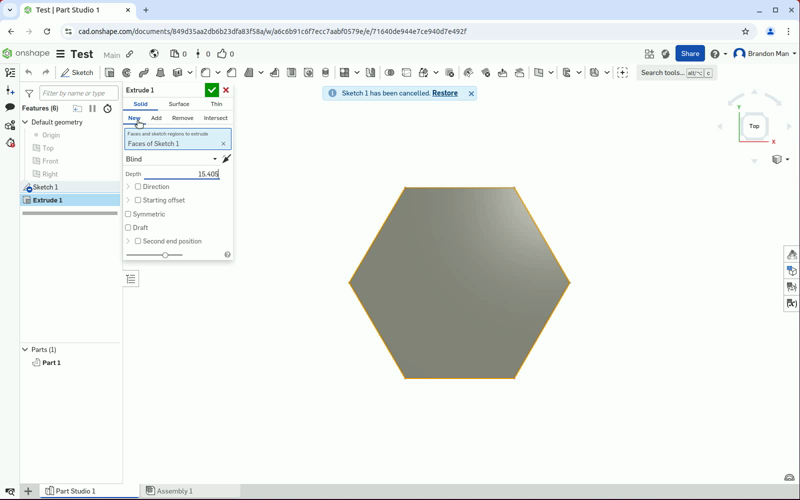
key(enter)
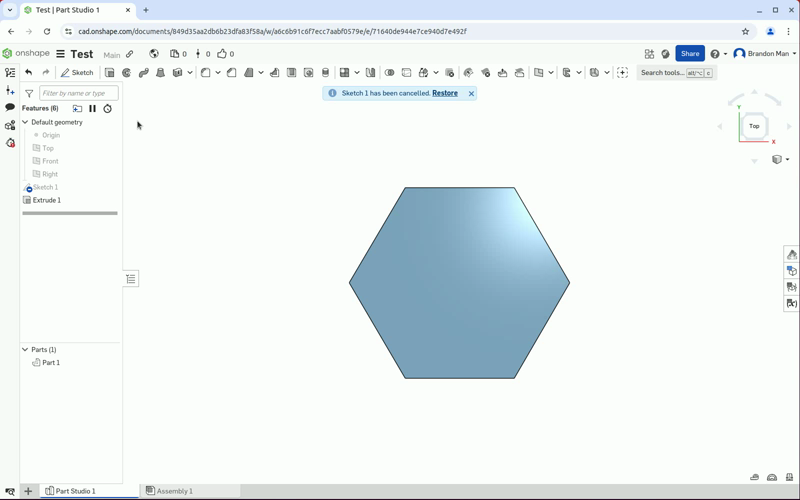
key(shift+h)
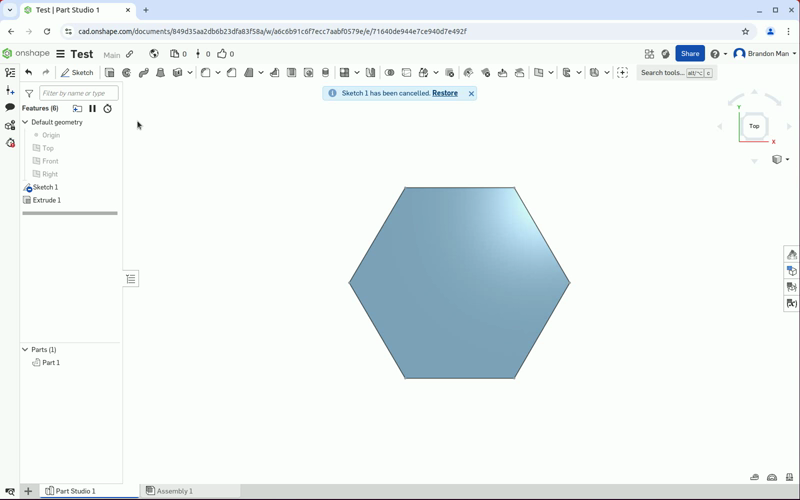
key(shift+h)
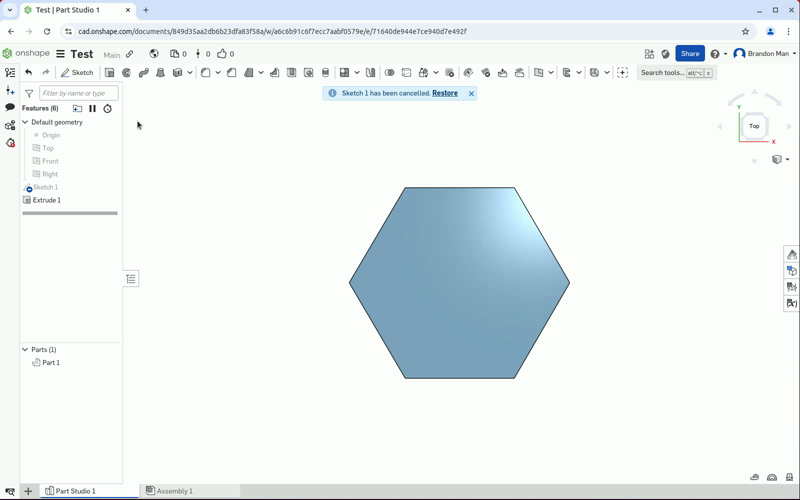
mouse_move(73, 189)
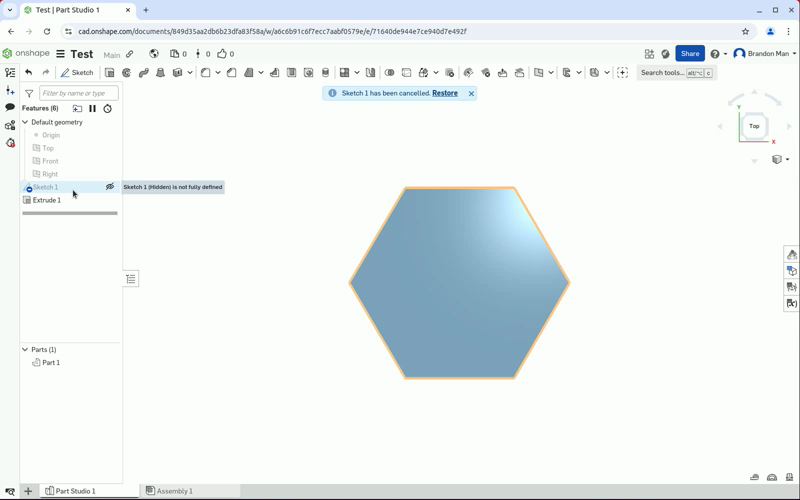
click(73, 189)
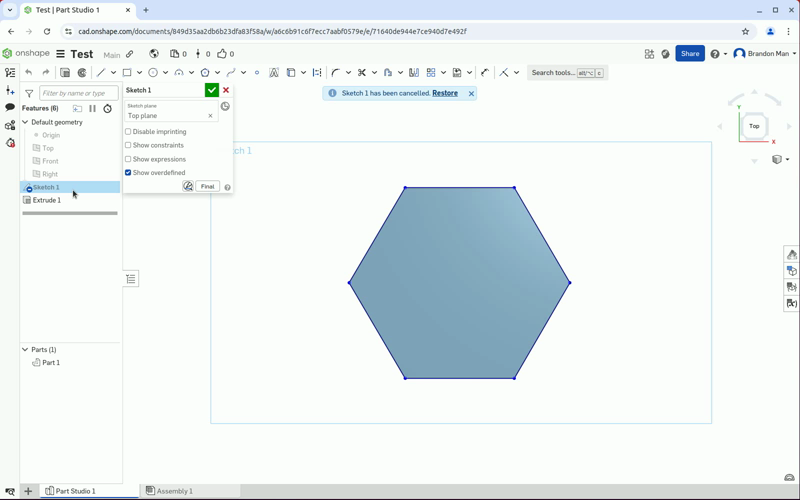
mouse_move(229, 92)
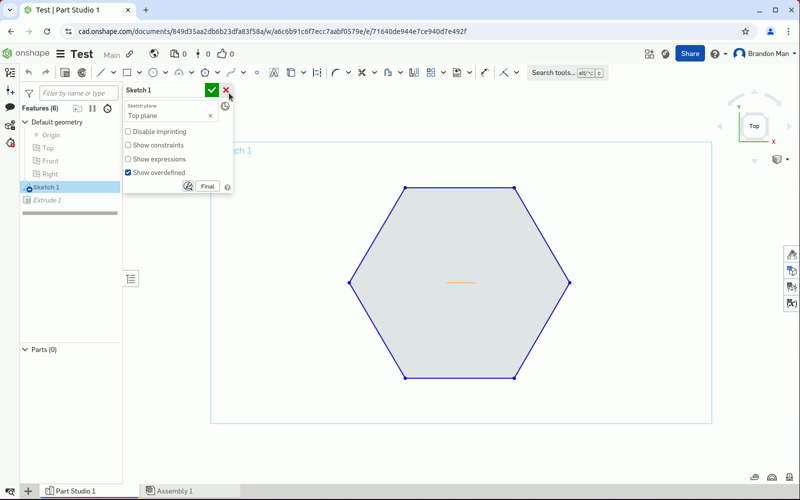
click(229, 92)
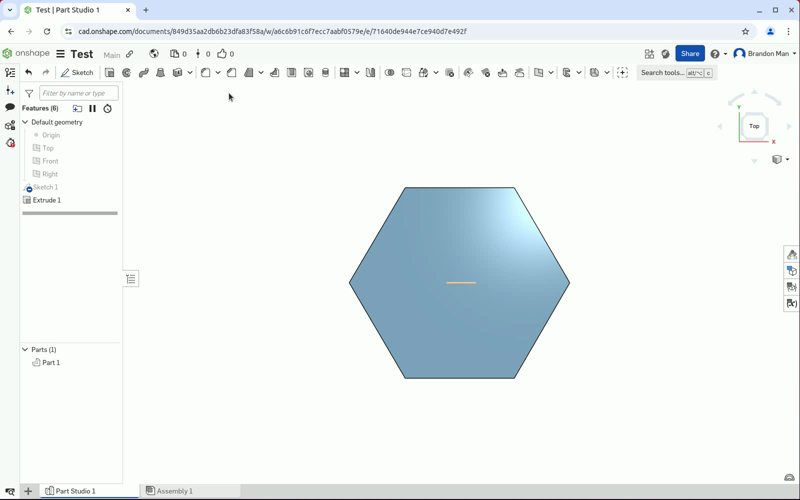
mouse_move(541, 75)
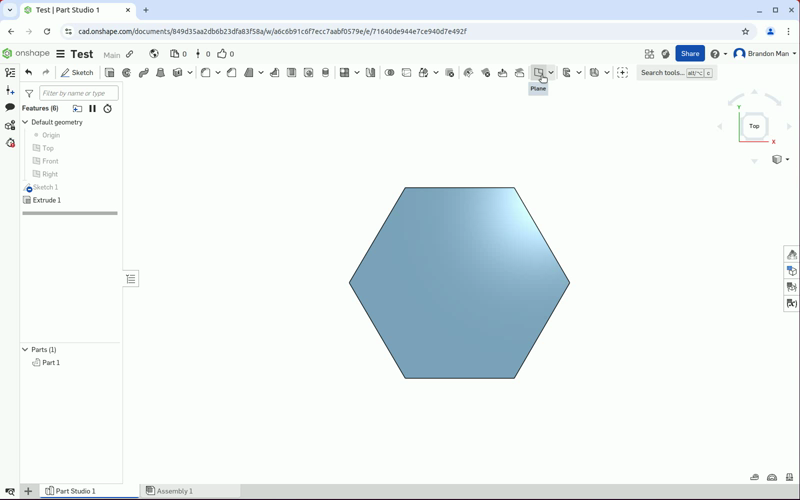
click(541, 75)
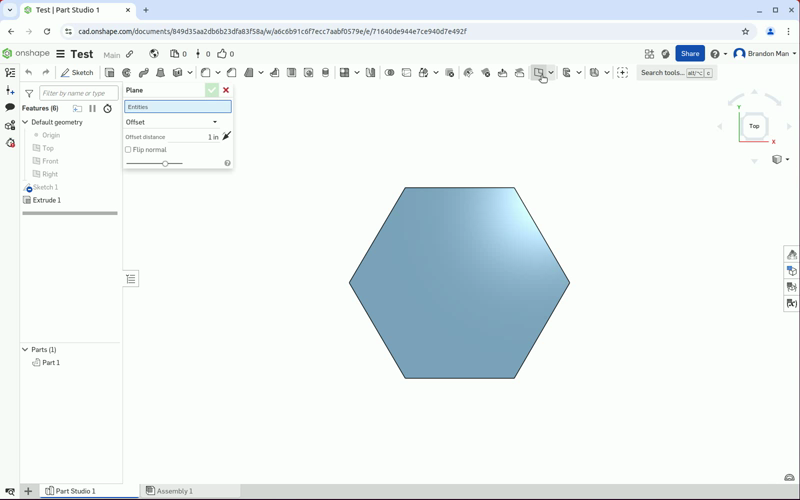
mouse_move(73, 150)
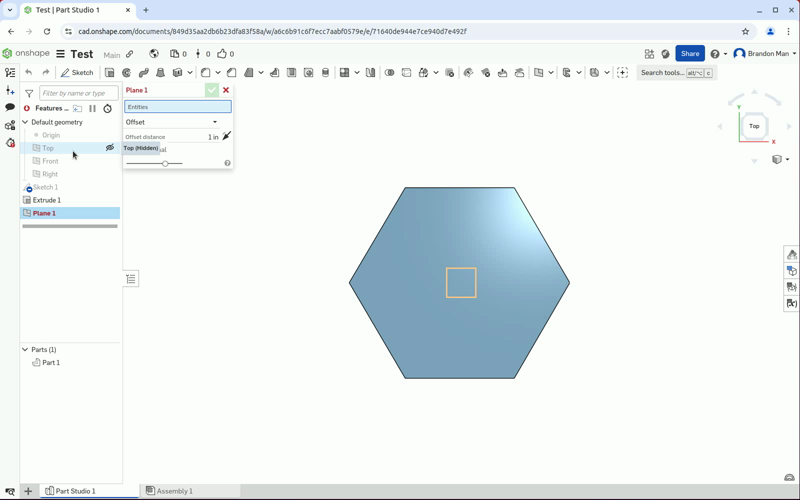
click(73, 150)
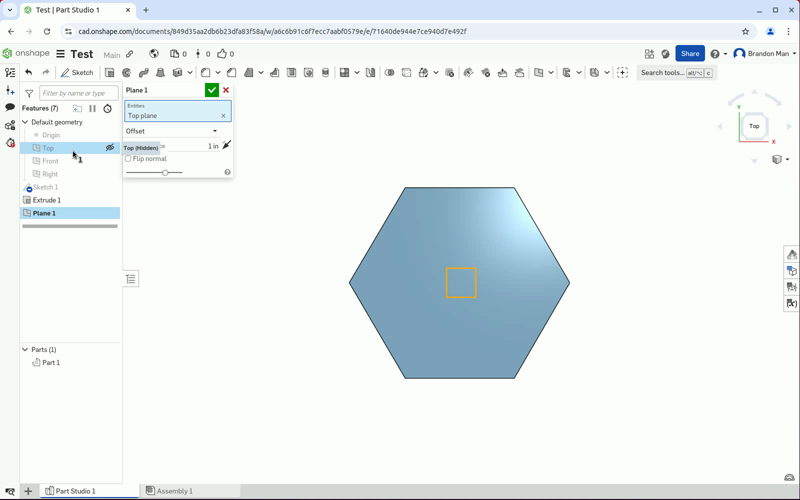
key(tab, 2)
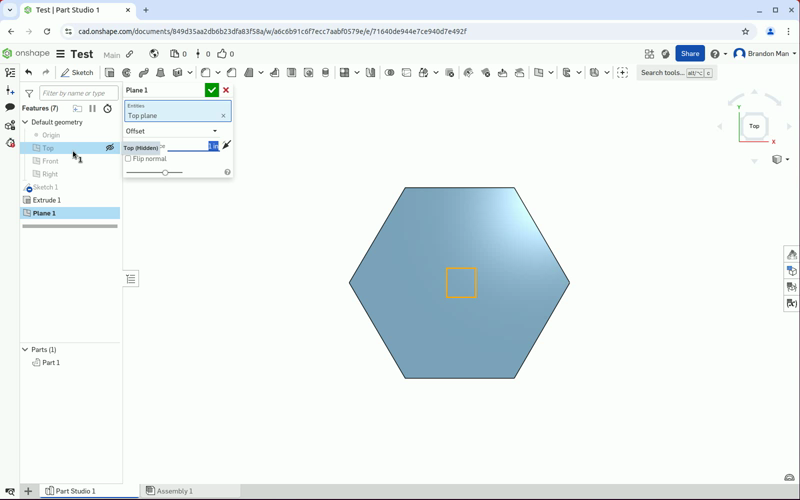
text(15.405)
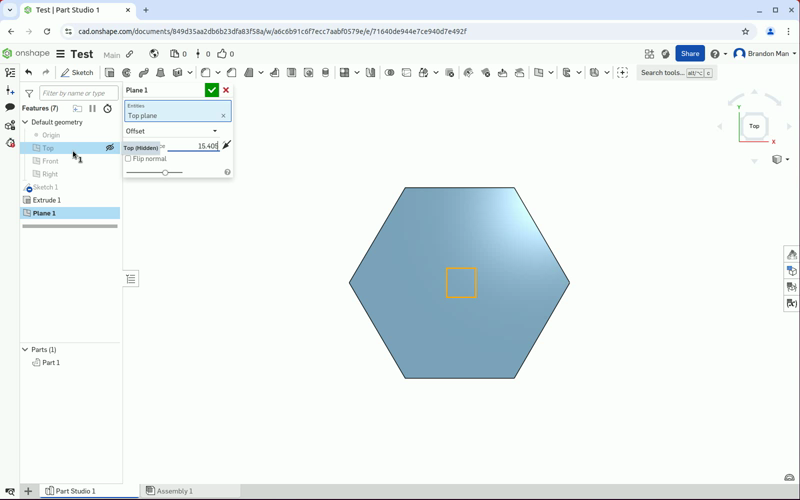
key(enter, 2)
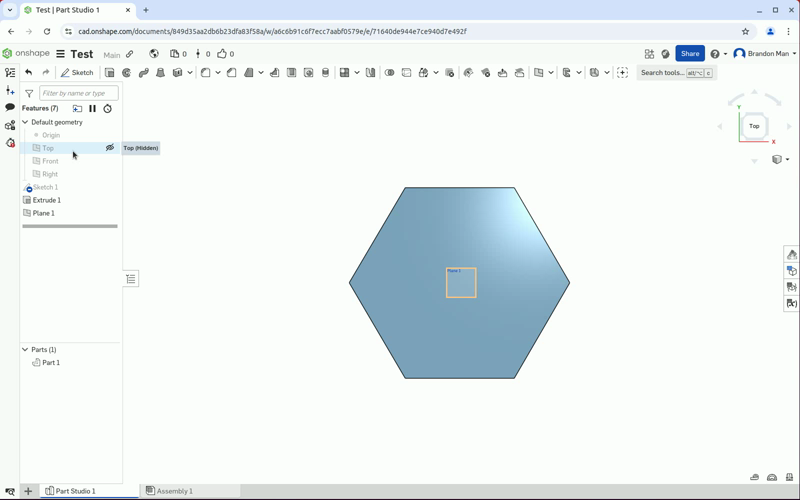
key(shift+s)
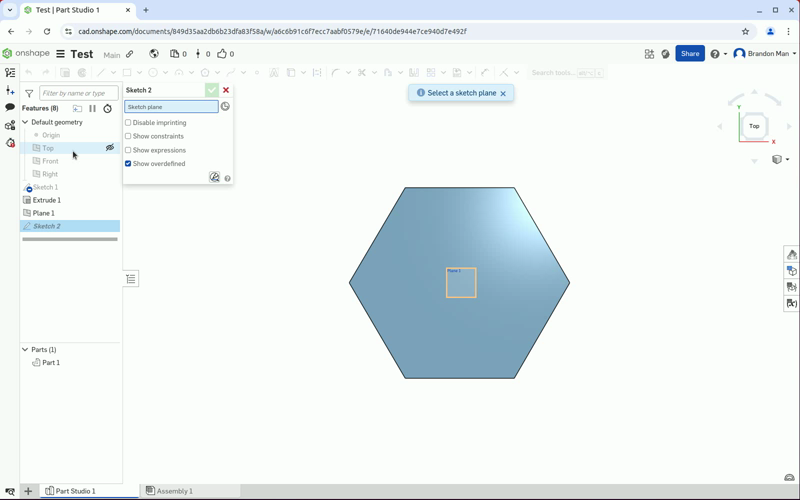
mouse_move(73, 215)
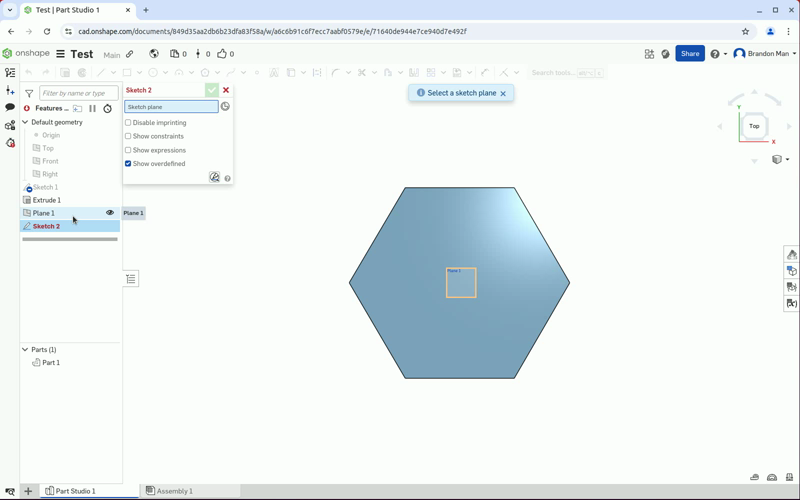
click(73, 215)
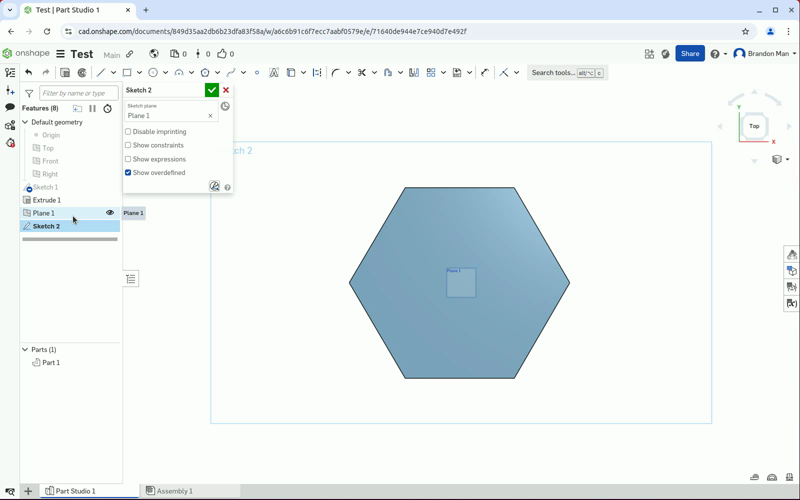
mouse_move(73, 352)
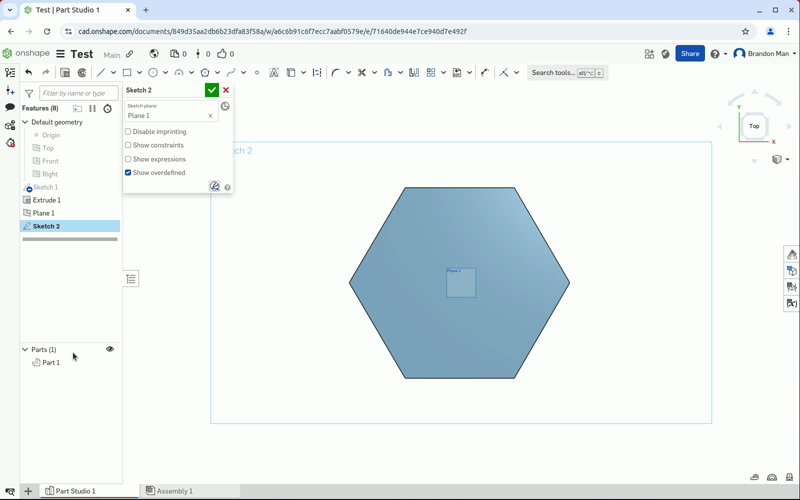
key(y)
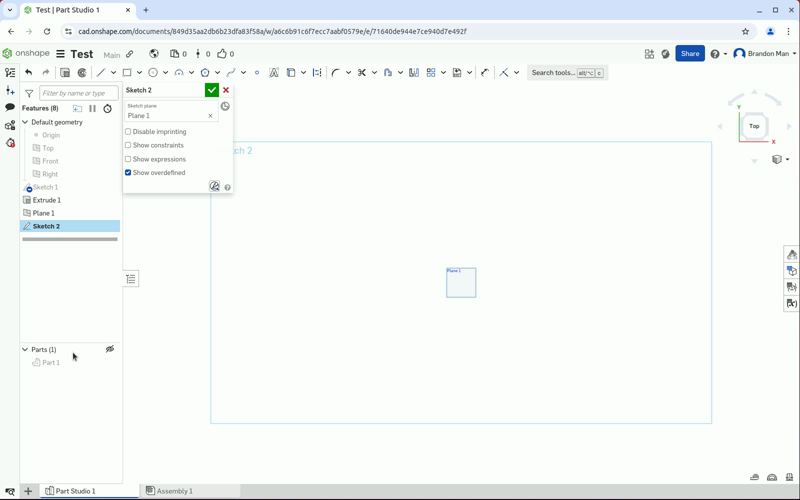
key(c)
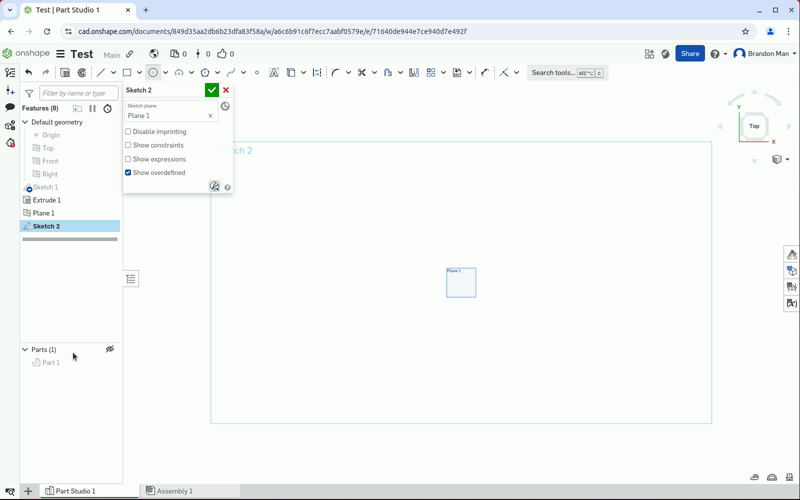
key_down(shift)
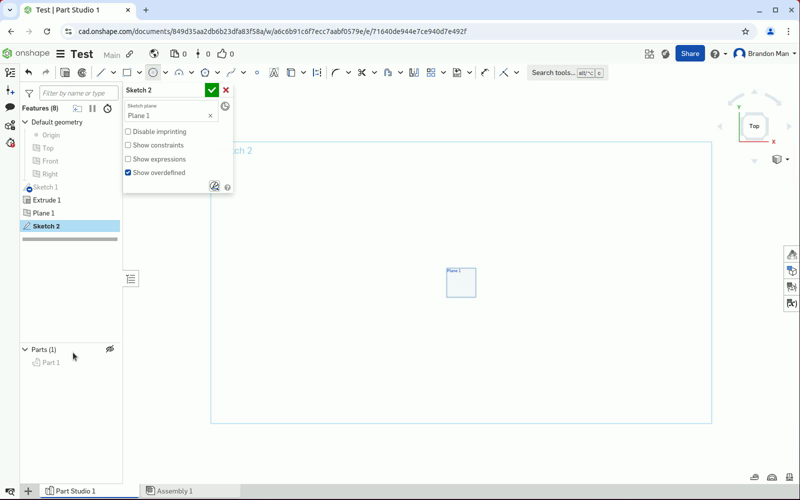
mouse_move(461, 282)
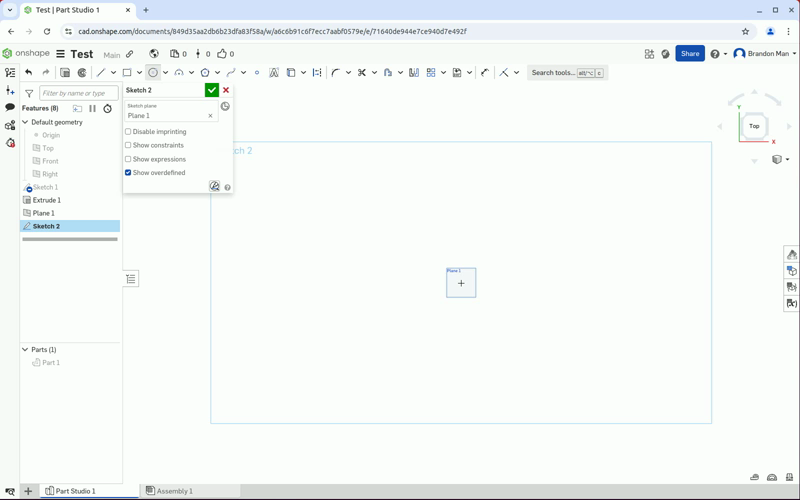
click(461, 282)
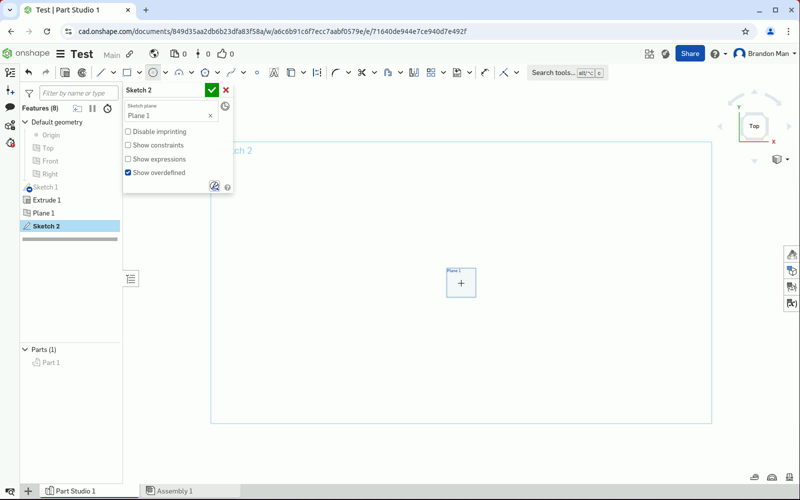
key_up(shift)
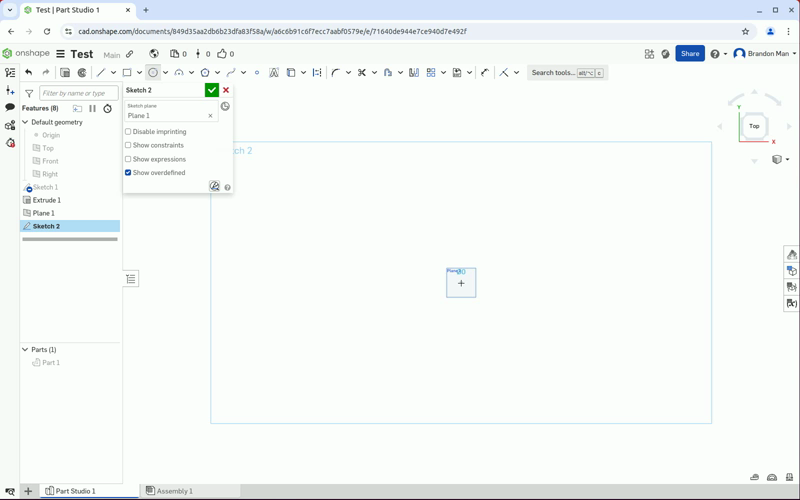
mouse_move(552, 282)
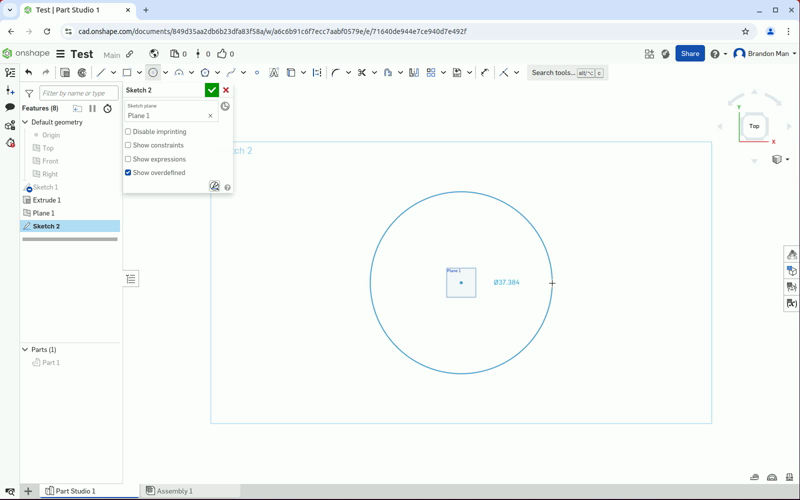
click(552, 282)
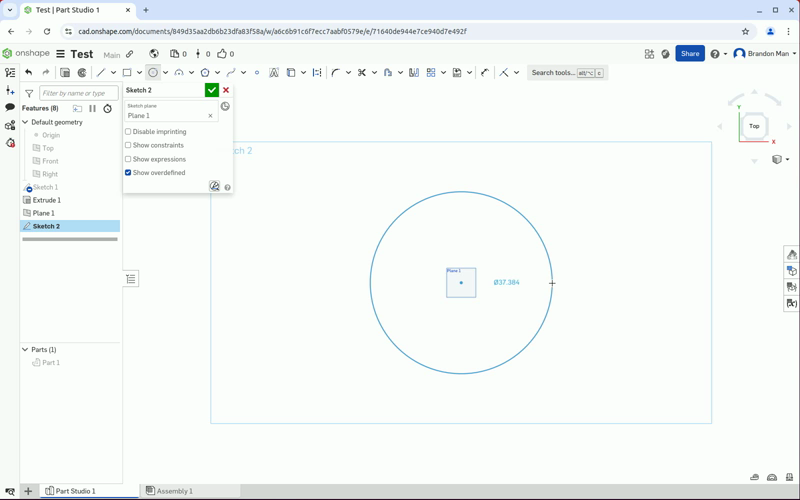
key(esc)
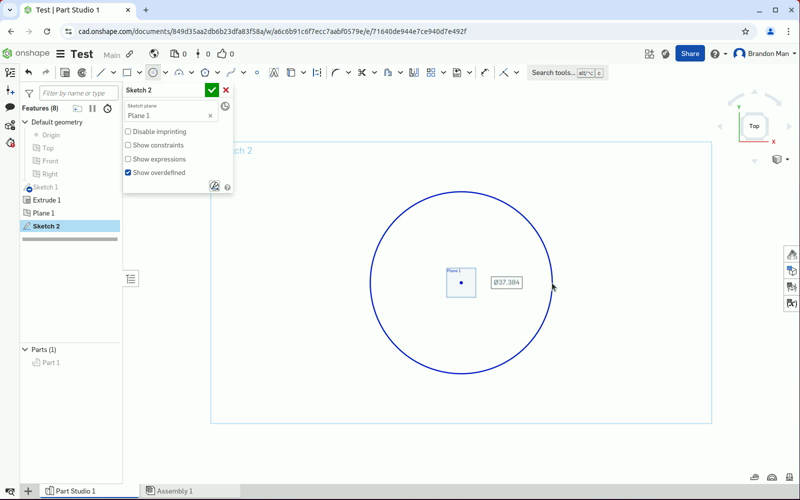
mouse_move(463, 294)
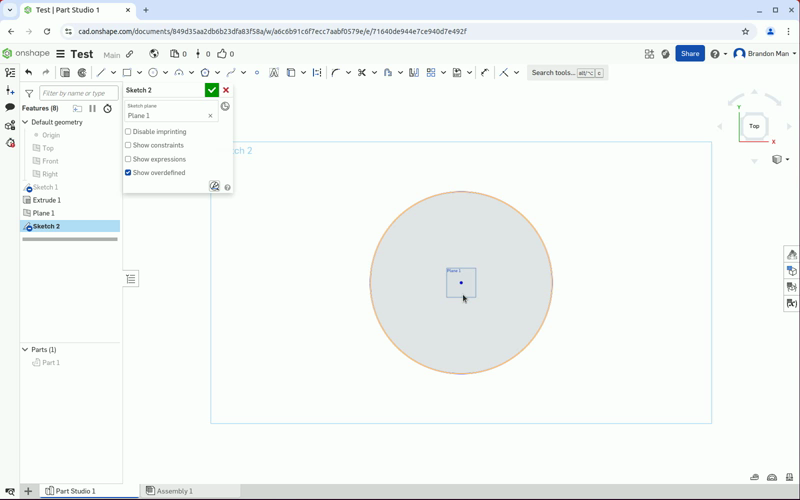
click(463, 294)
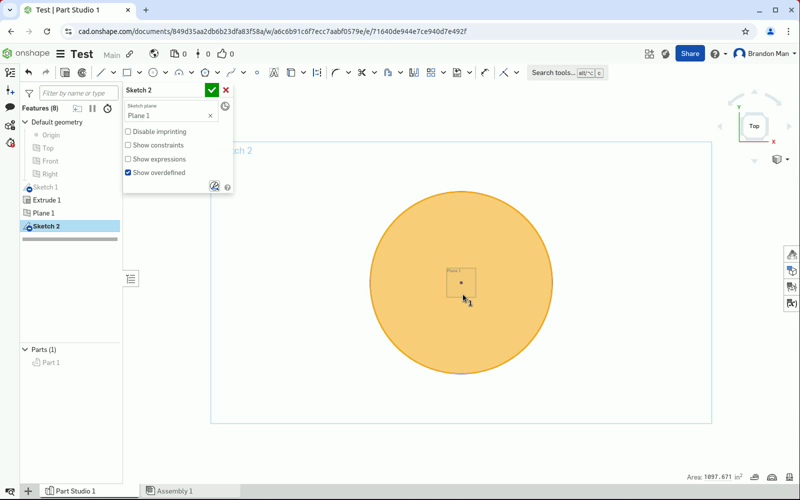
mouse_move(73, 352)
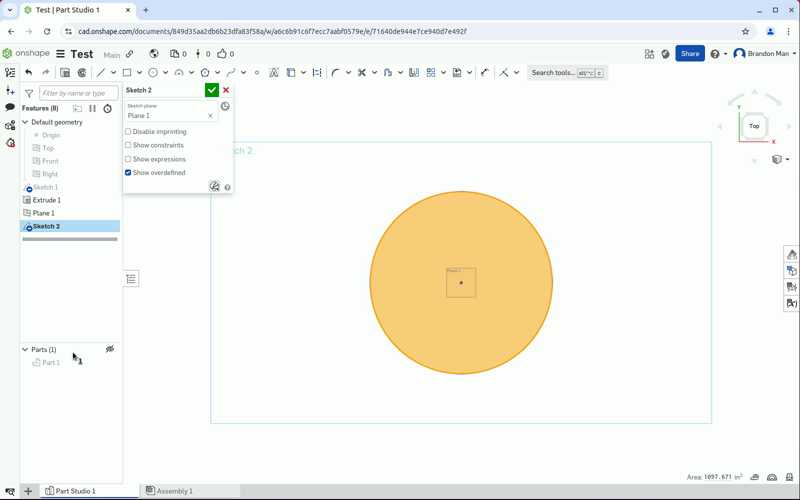
key(shift+y)
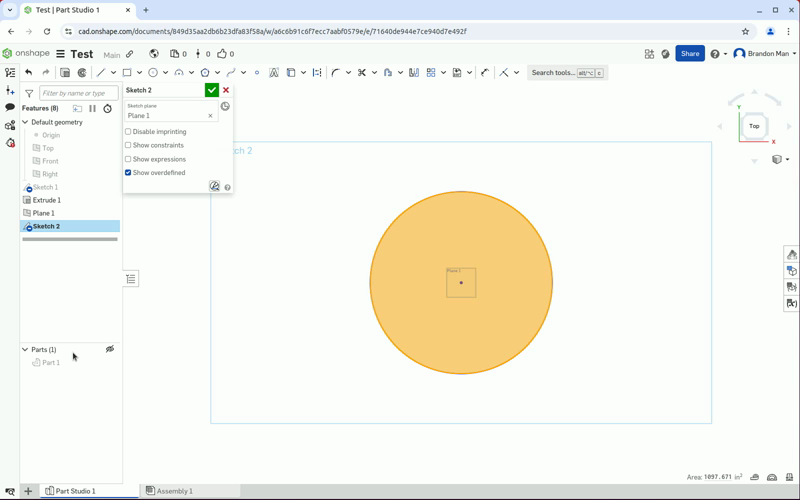
key(shift+e)
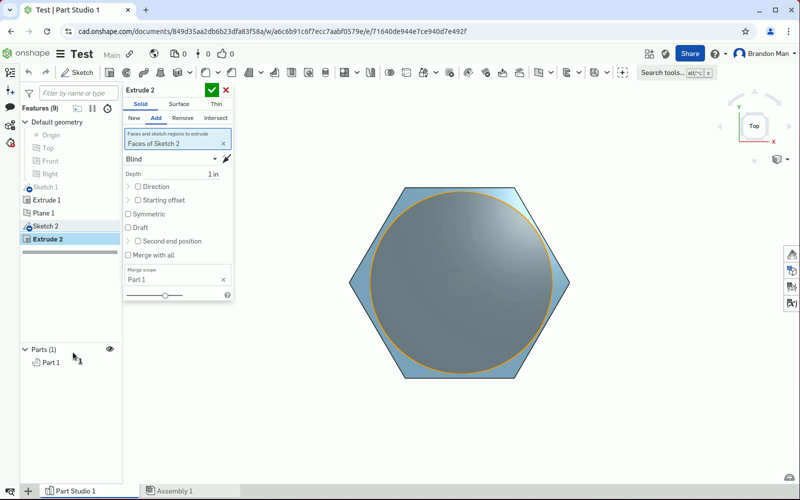
mouse_move(143, 106)
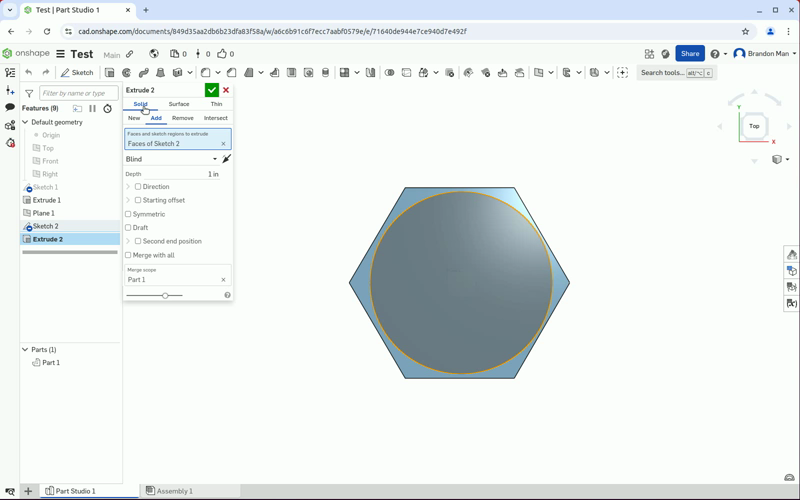
click(143, 106)
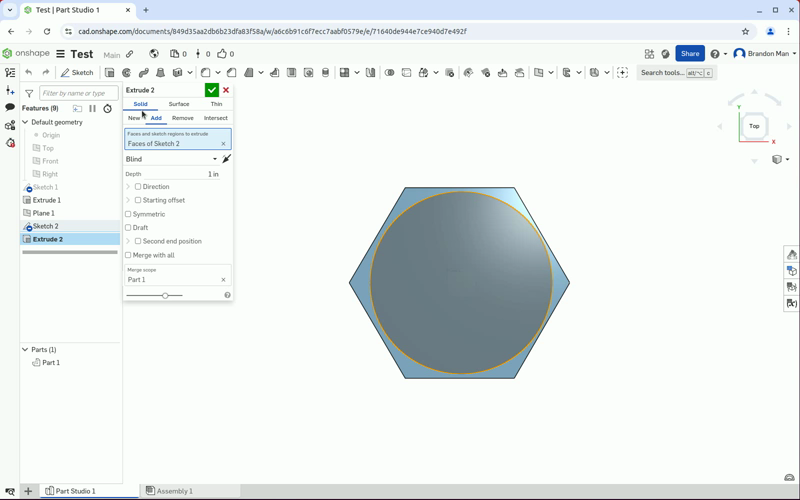
mouse_move(137, 120)
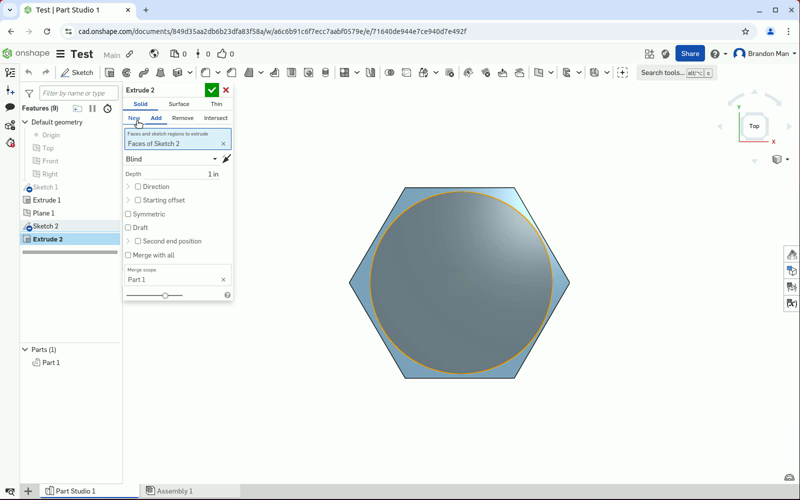
click(137, 120)
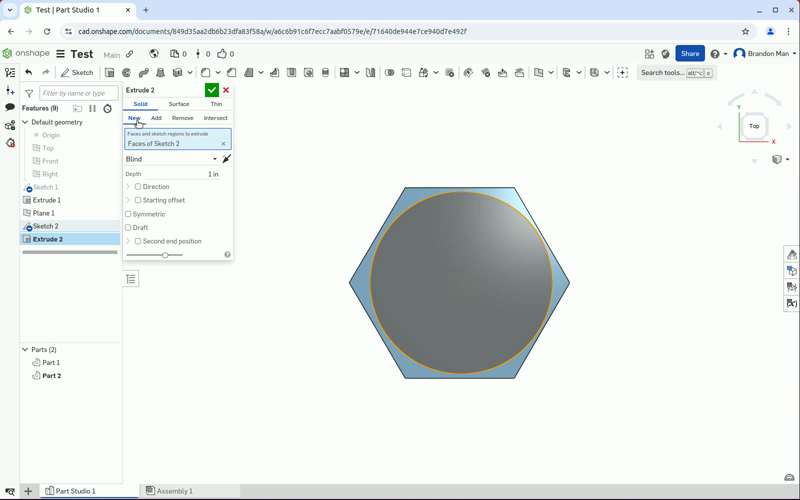
key(tab, 4)
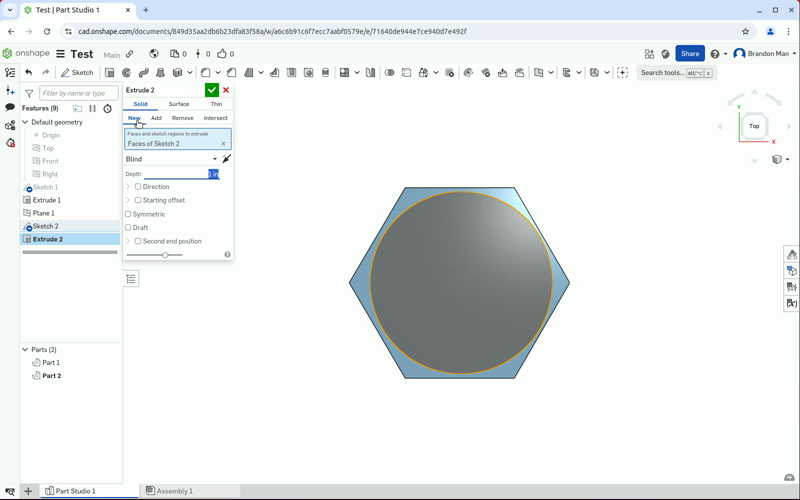
text(7.703)
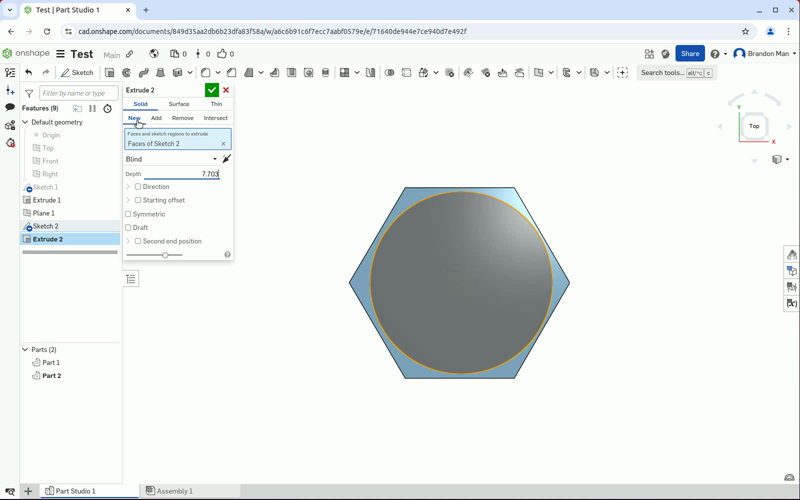
key(enter)
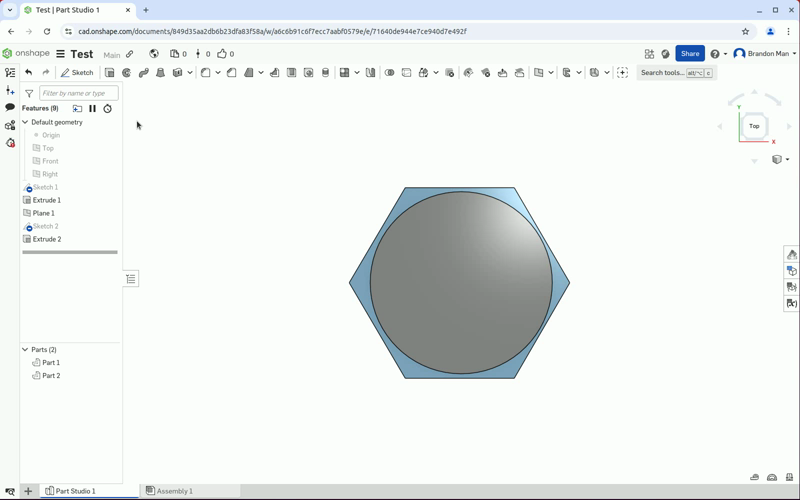
key(shift+h)
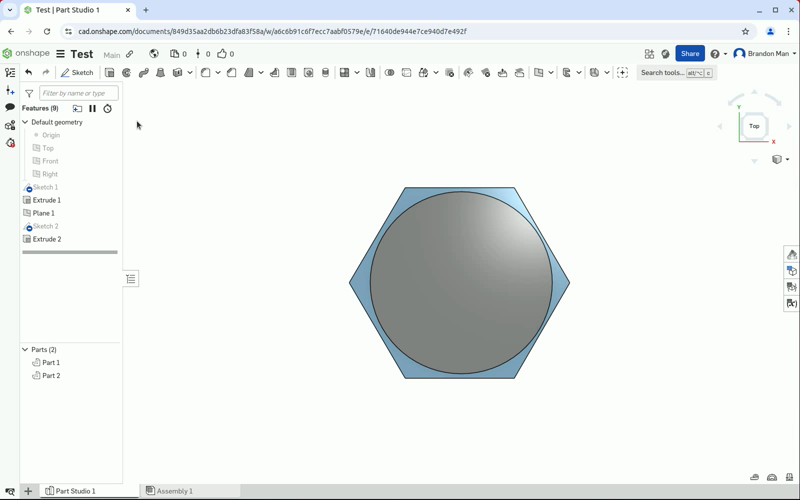
key(shift+h)
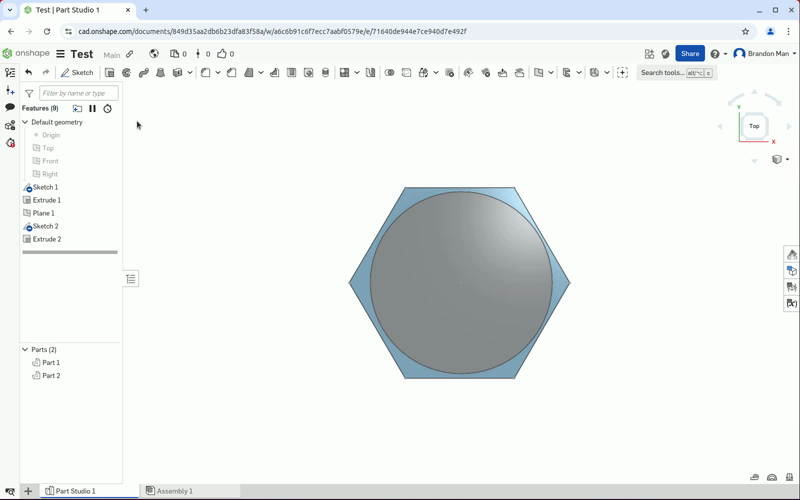
key(shift+7)
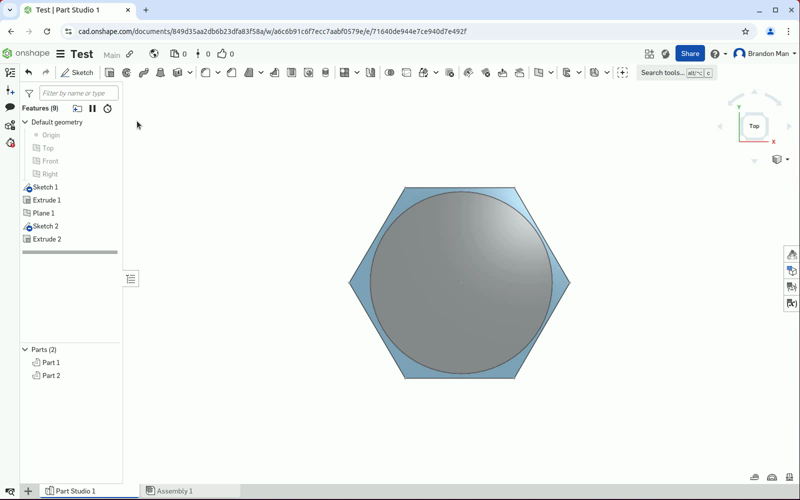
key(up, 3)
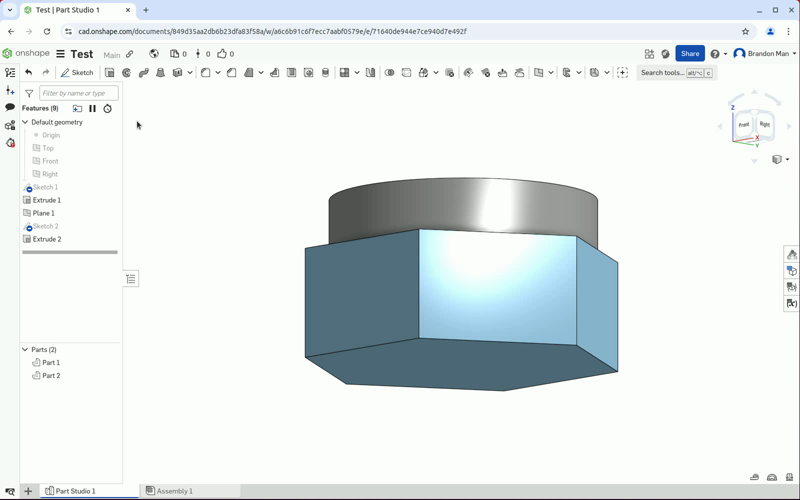
key(left, 3)
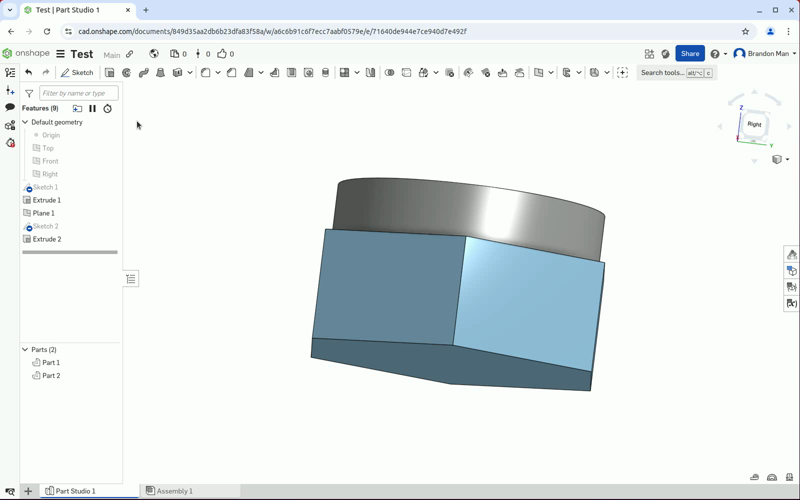
key(right, 3)
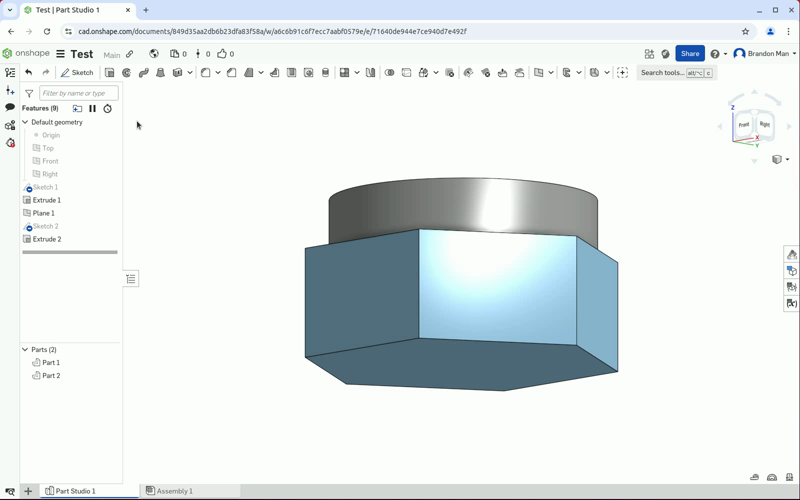
key(down, 3)
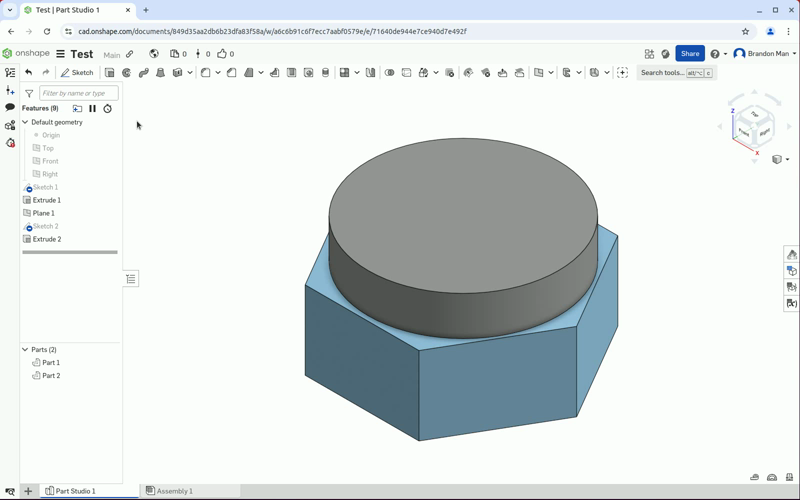
mouse_move(73, 189)
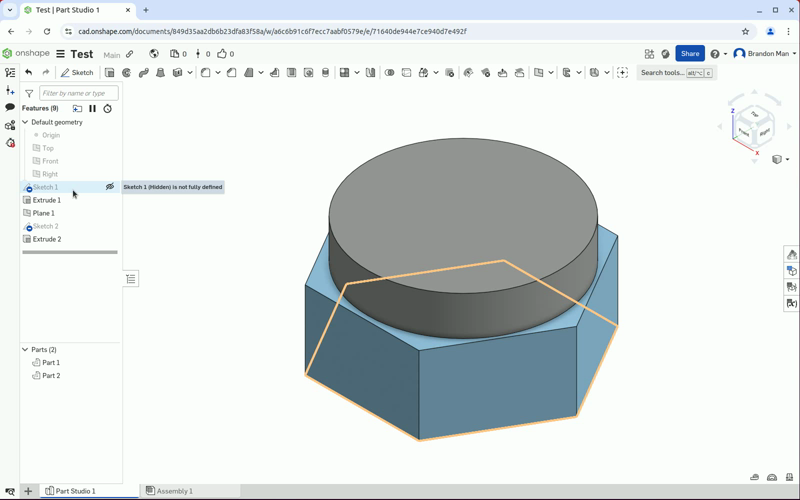
click(73, 189)